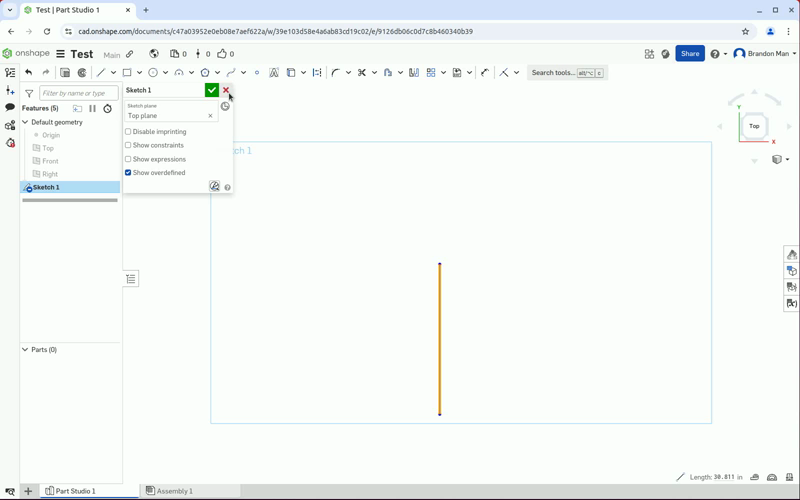
key(shift+h)
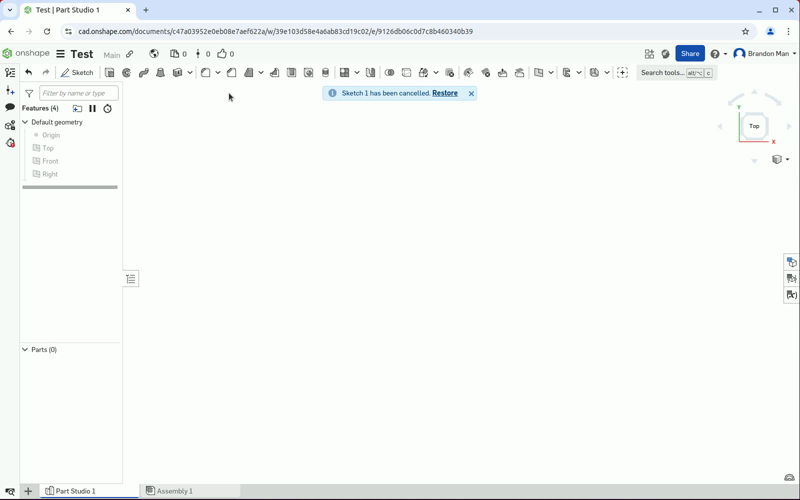
mouse_move(73, 352)
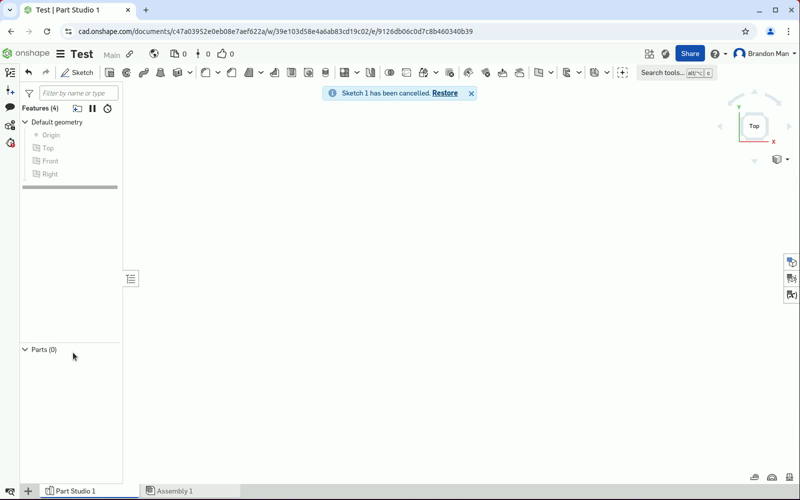
key(y)
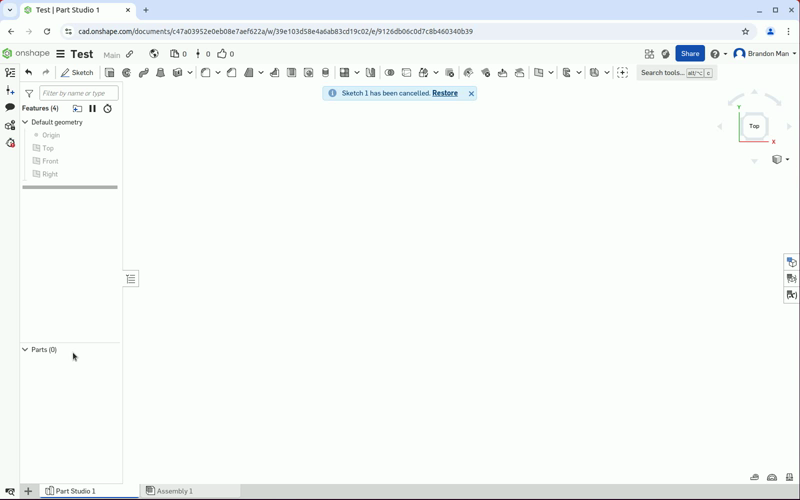
key(shift+p)
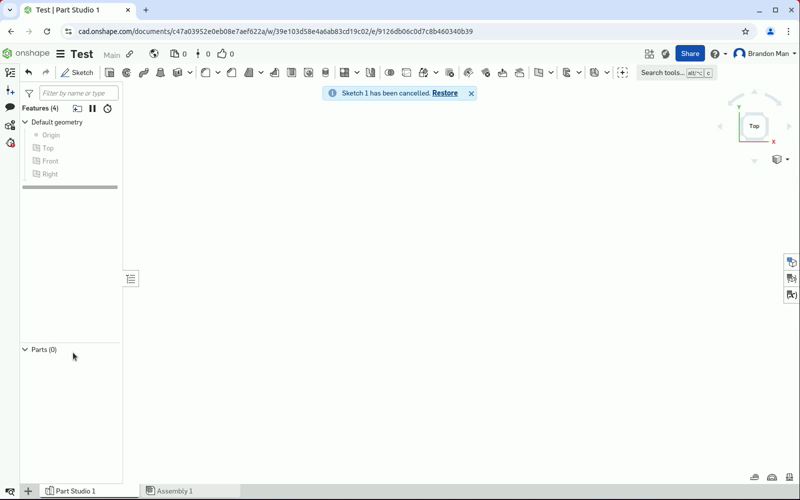
key(space)
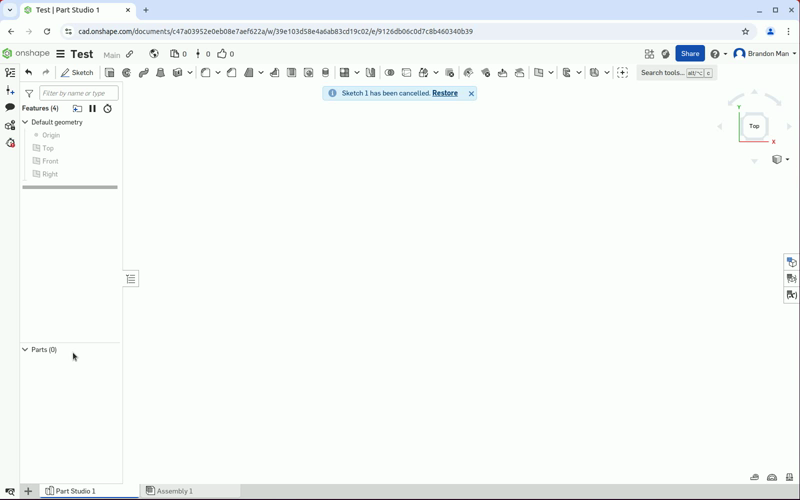
key_down(shift)
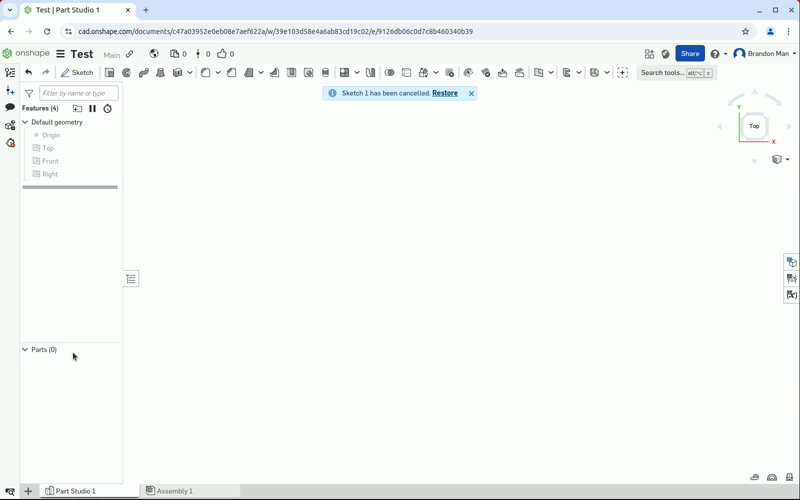
key(up)
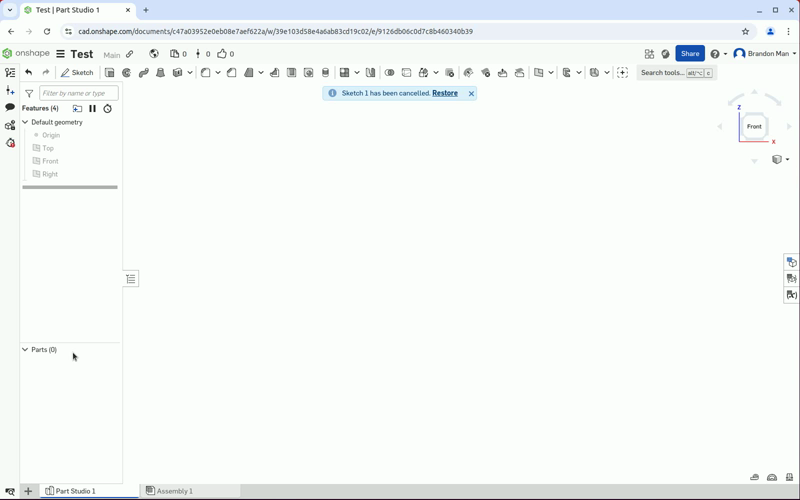
key_up(shift)
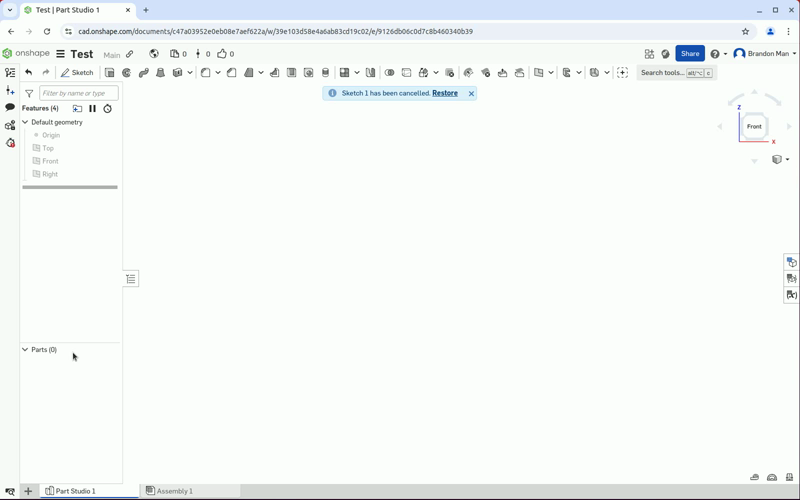
key(space)
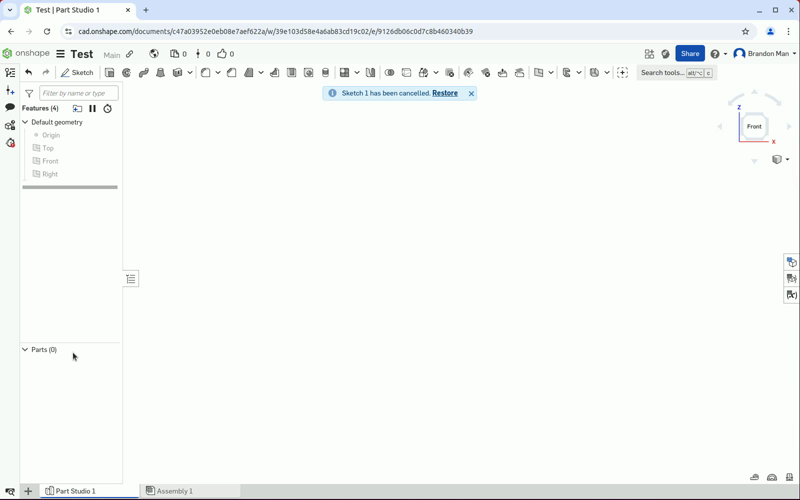
key_down(shift)
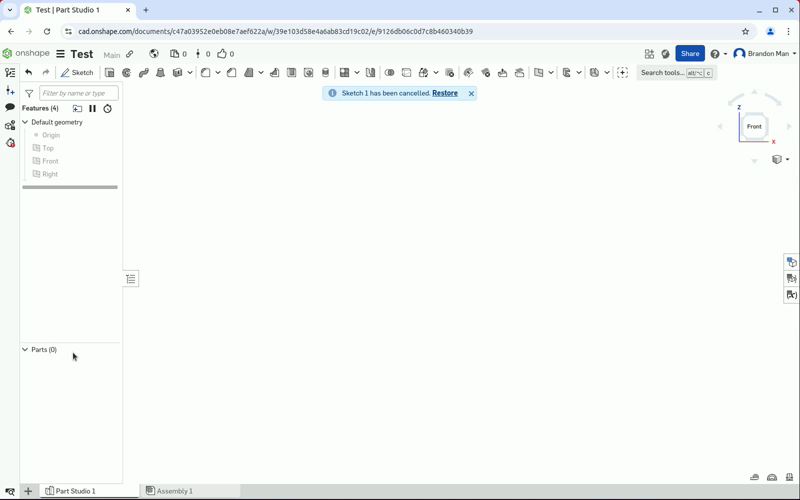
key(left)
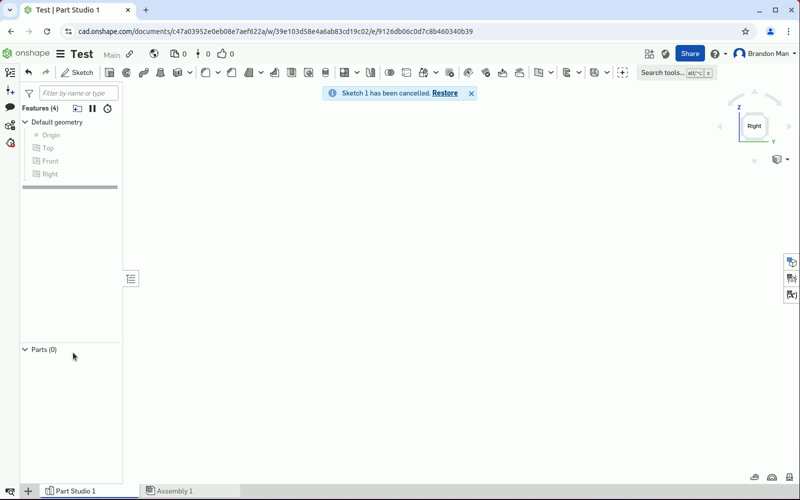
key_up(shift)
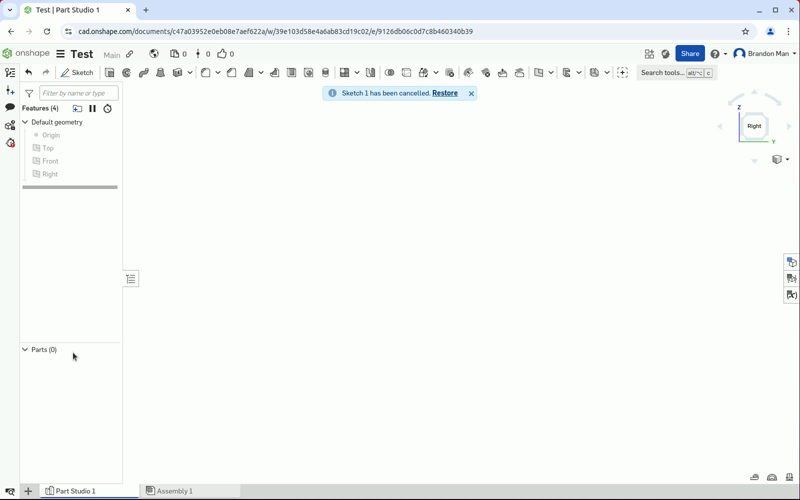
mouse_move(73, 352)
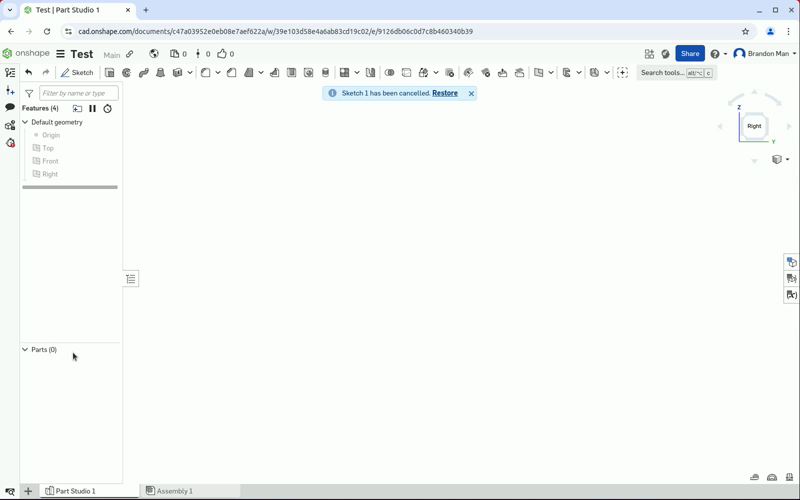
key(shift+y)
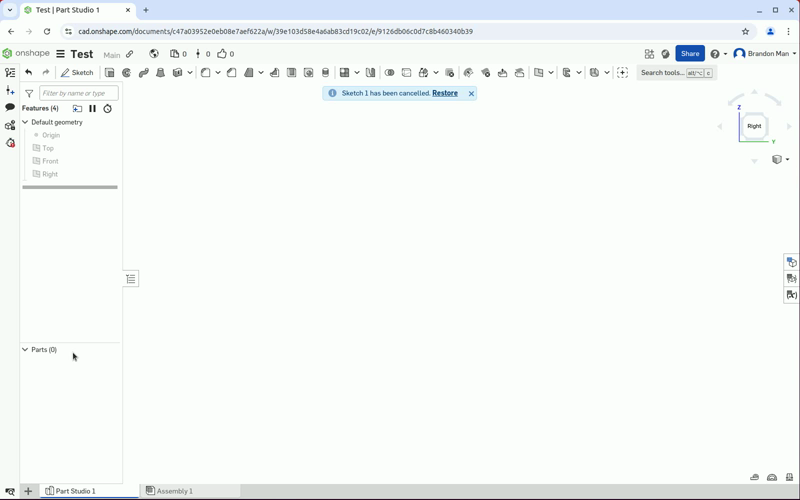
key(shift+s)
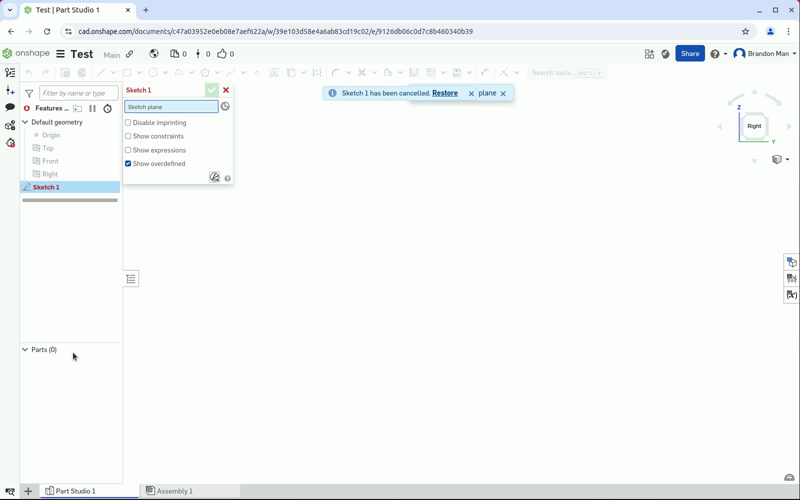
mouse_move(73, 176)
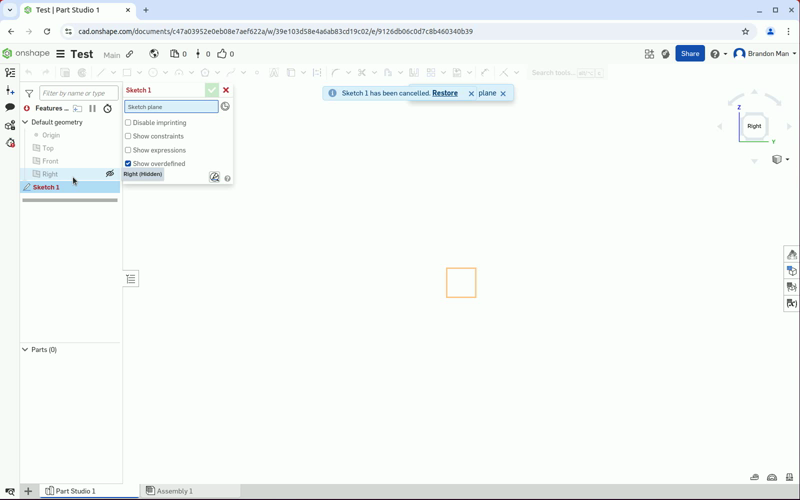
click(73, 176)
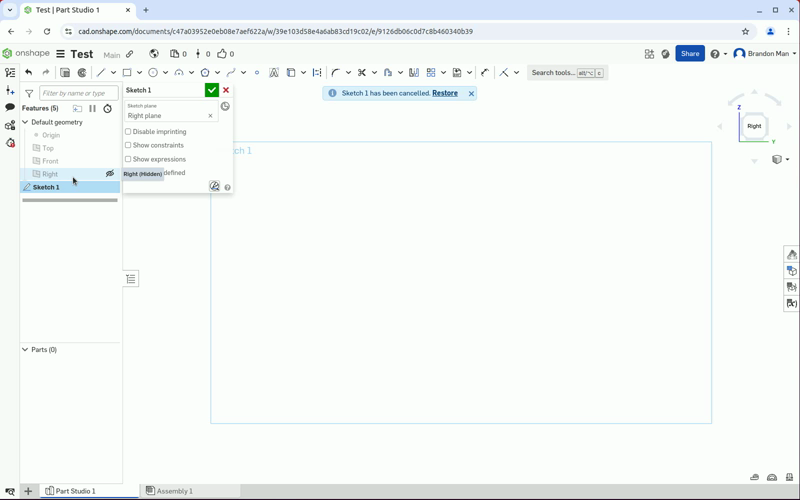
mouse_move(73, 352)
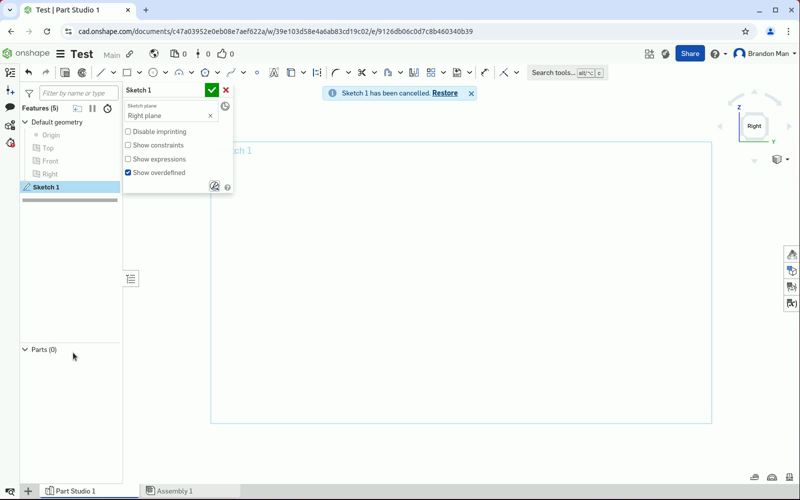
key(y)
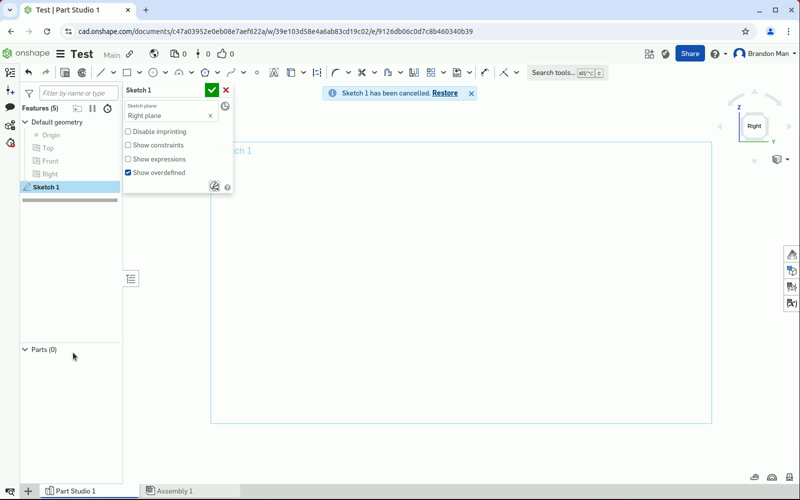
key(l)
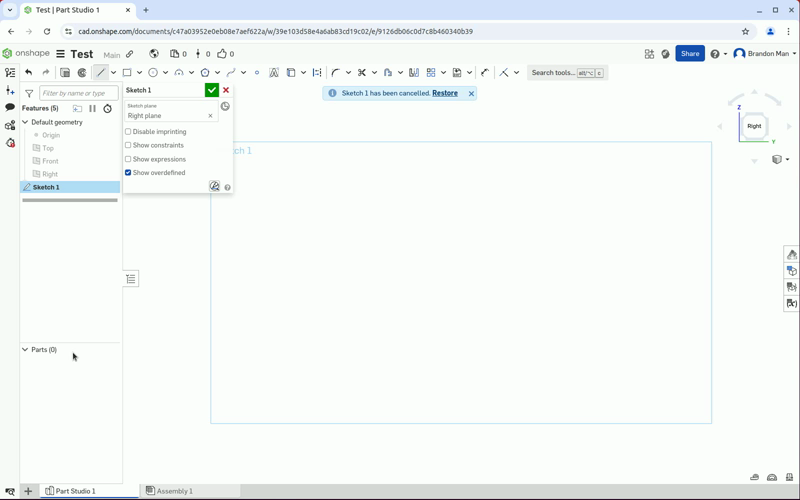
key_down(shift)
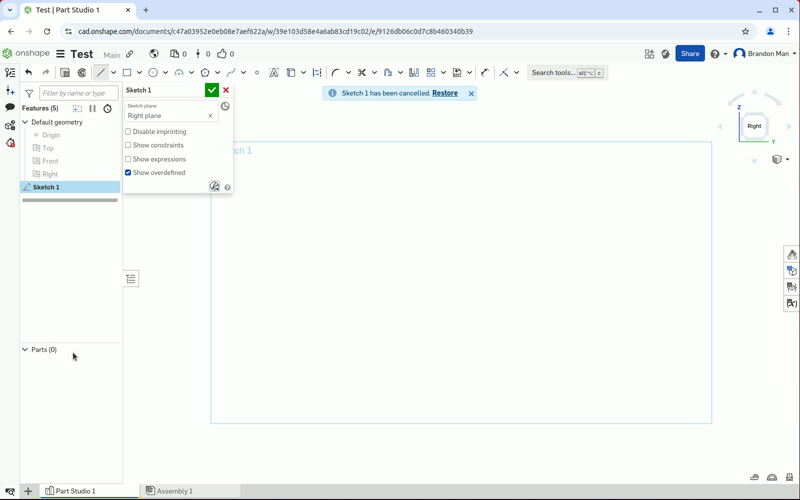
mouse_move(477, 253)
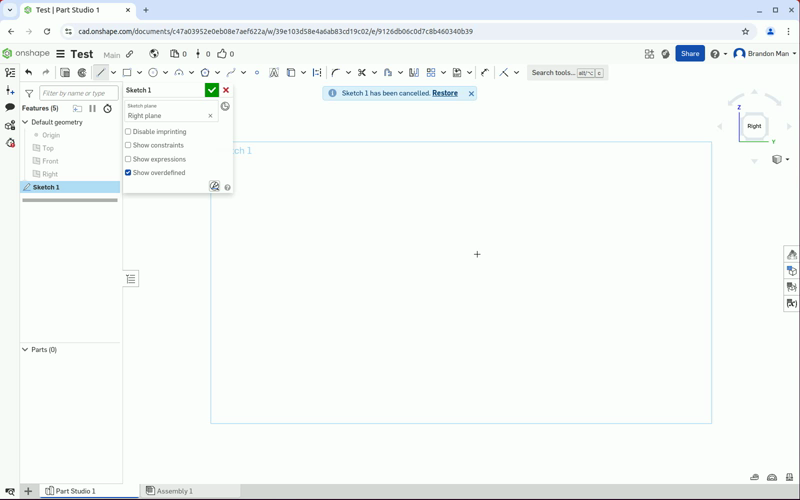
click(477, 253)
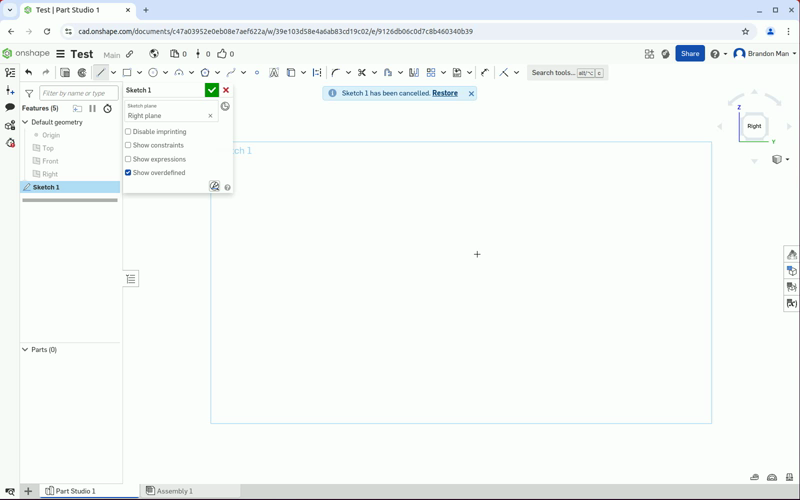
key_up(shift)
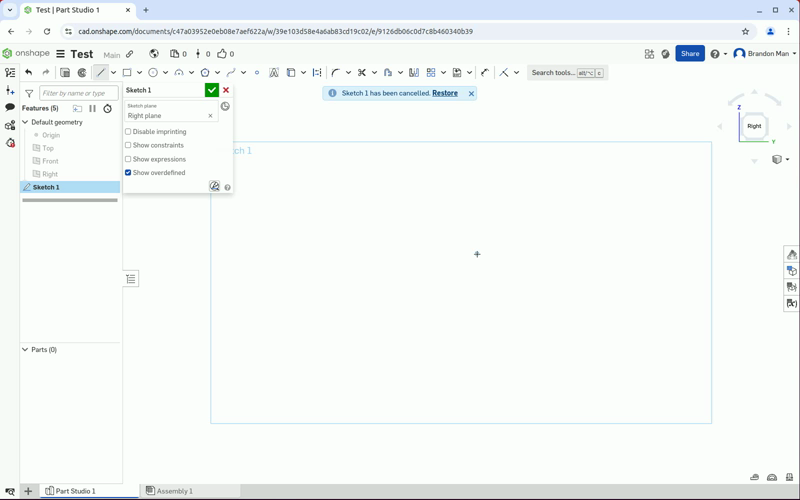
key_down(shift)
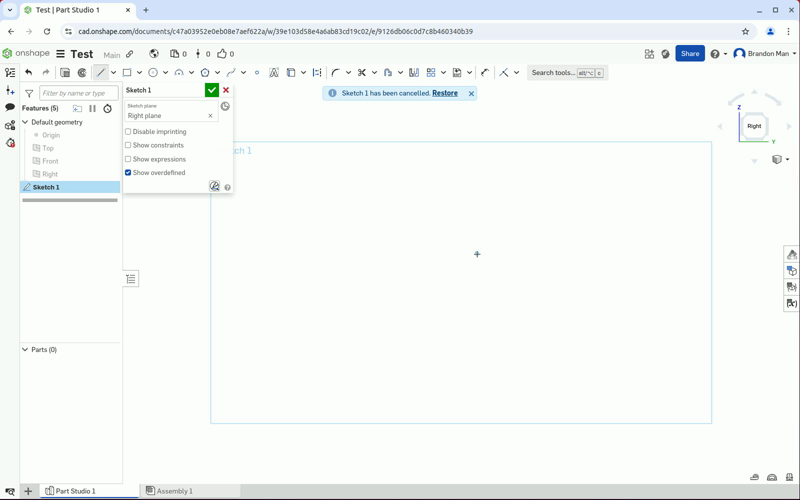
mouse_move(543, 253)
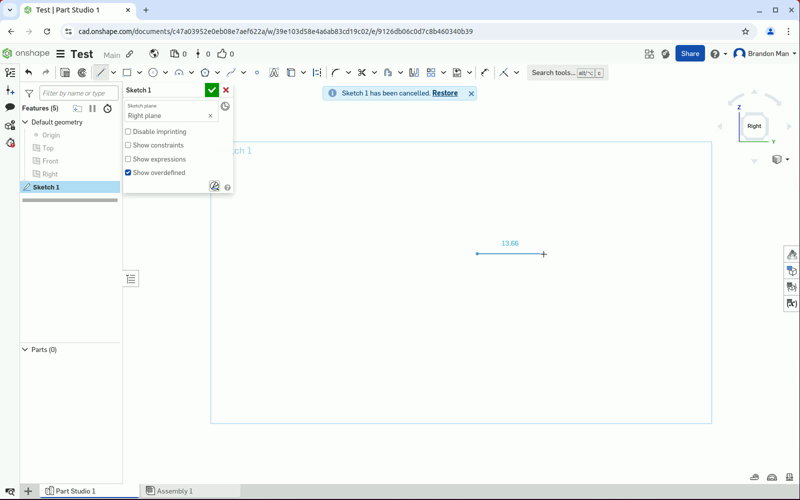
click(543, 253)
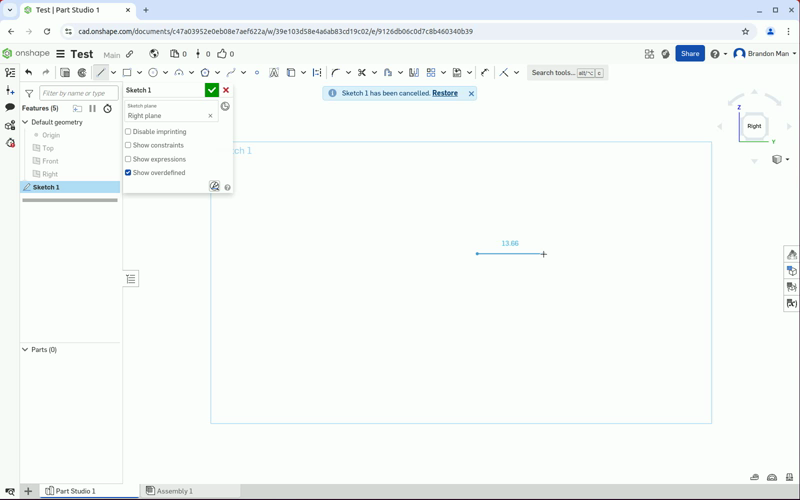
key_up(shift)
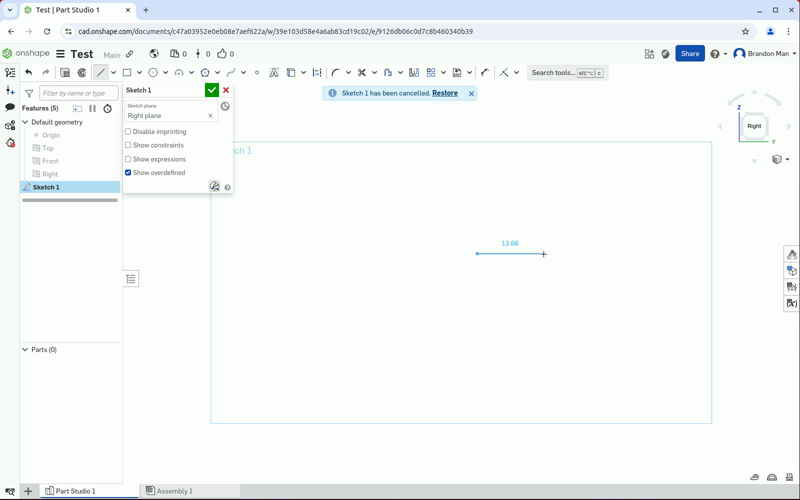
key_down(shift)
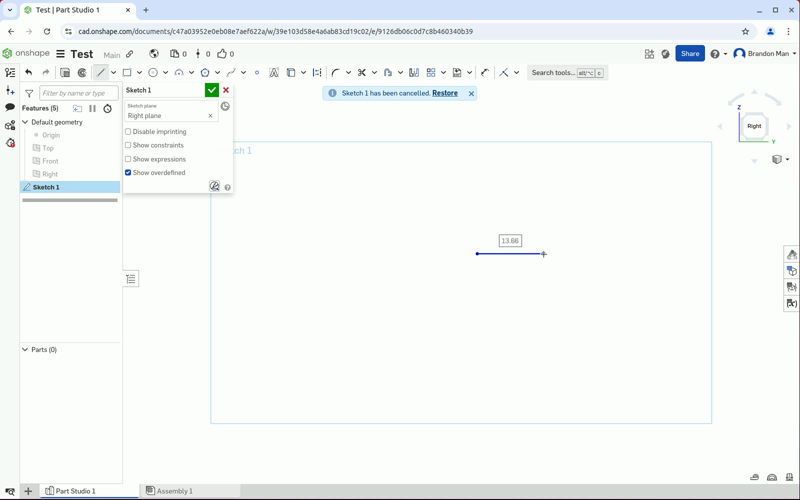
mouse_move(543, 170)
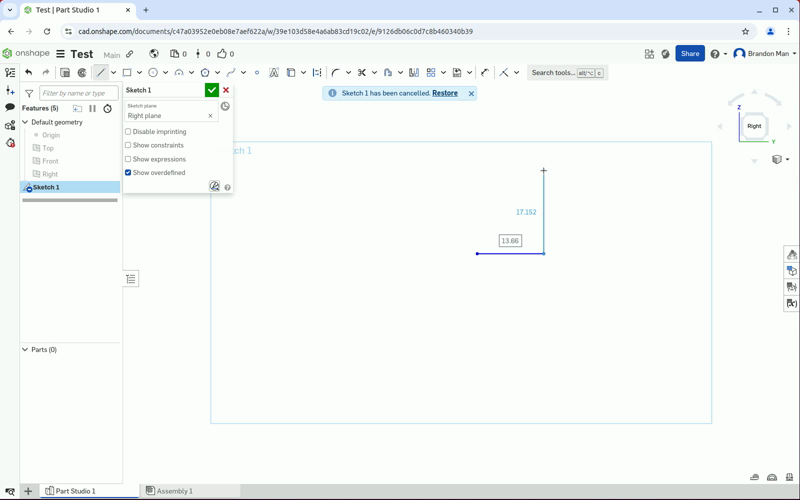
click(543, 170)
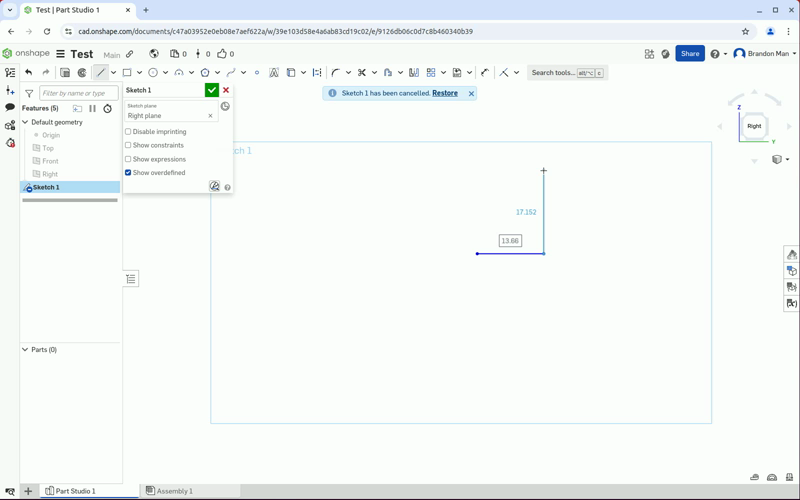
key_up(shift)
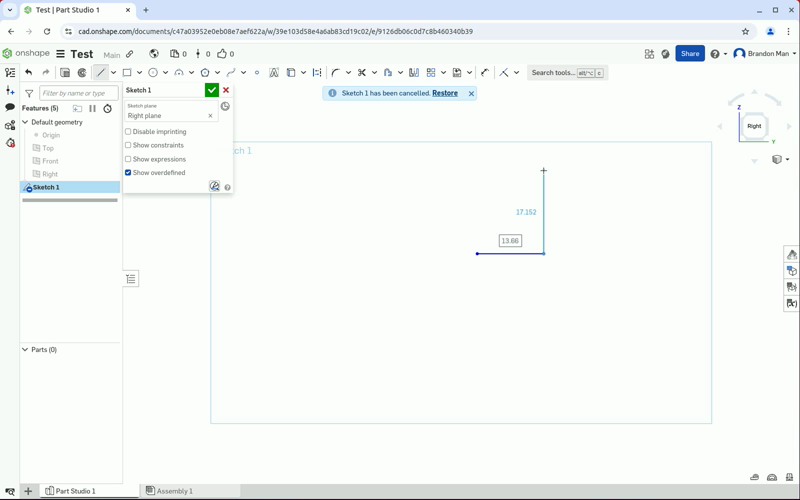
key_down(shift)
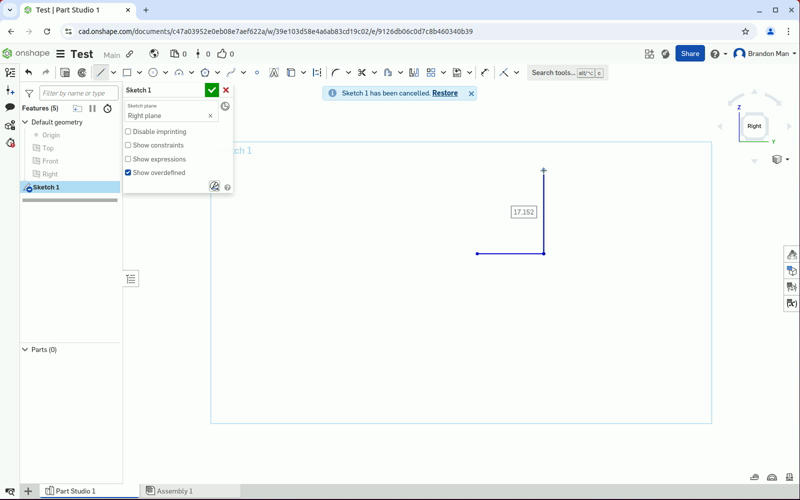
mouse_move(573, 170)
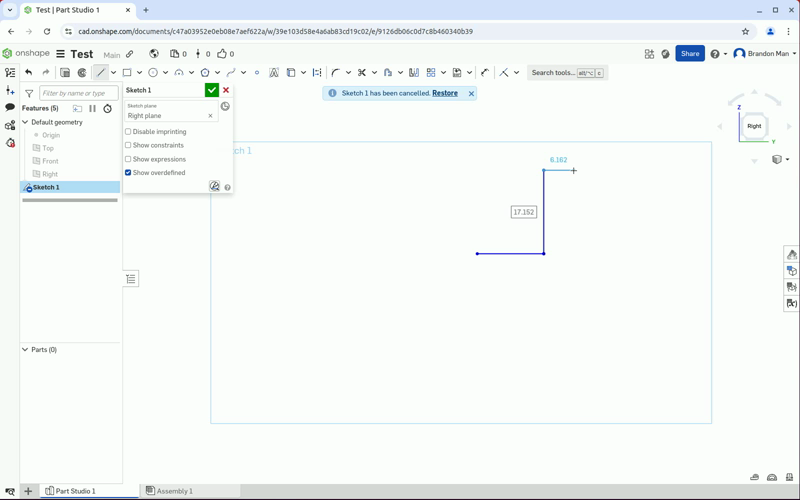
mouse_move(510, 170)
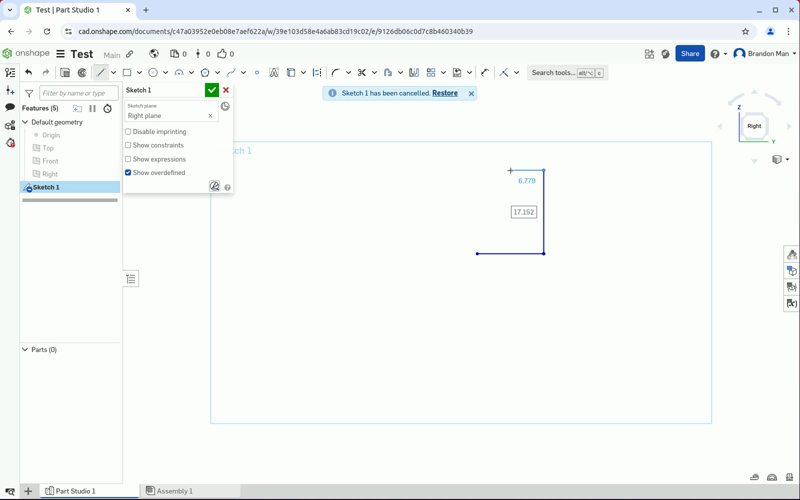
click(510, 170)
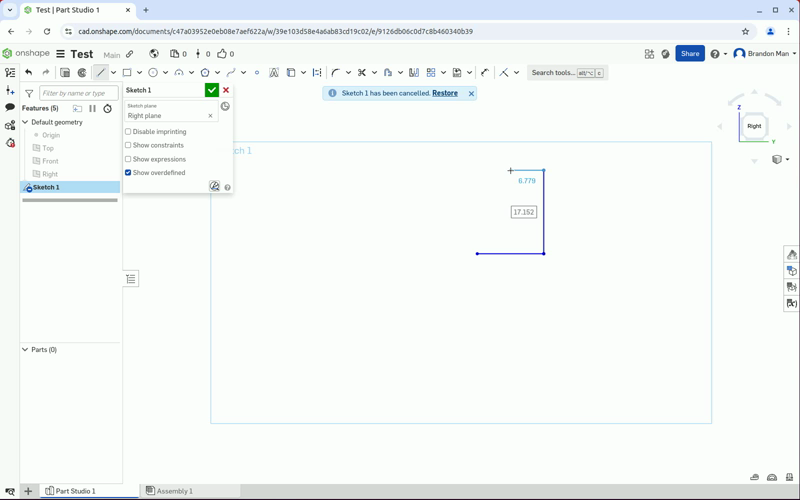
key_up(shift)
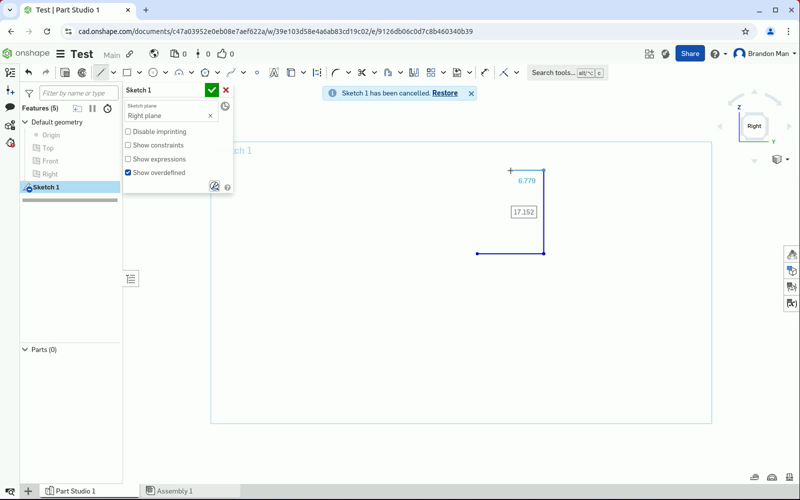
key_down(shift)
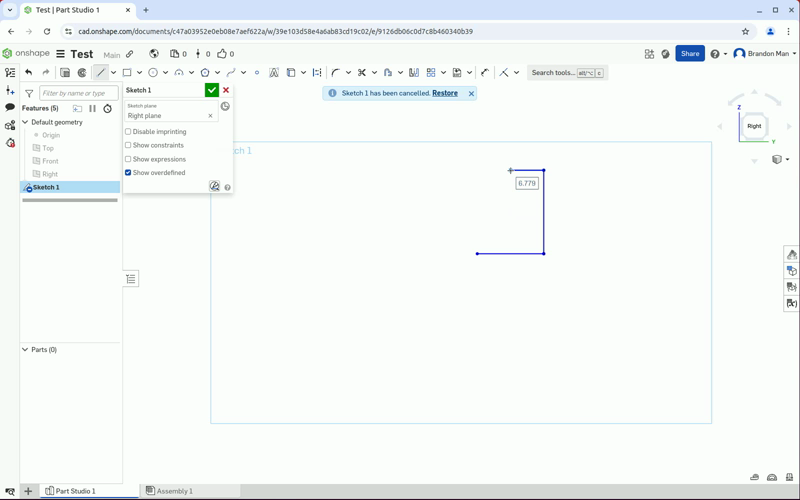
mouse_move(540, 170)
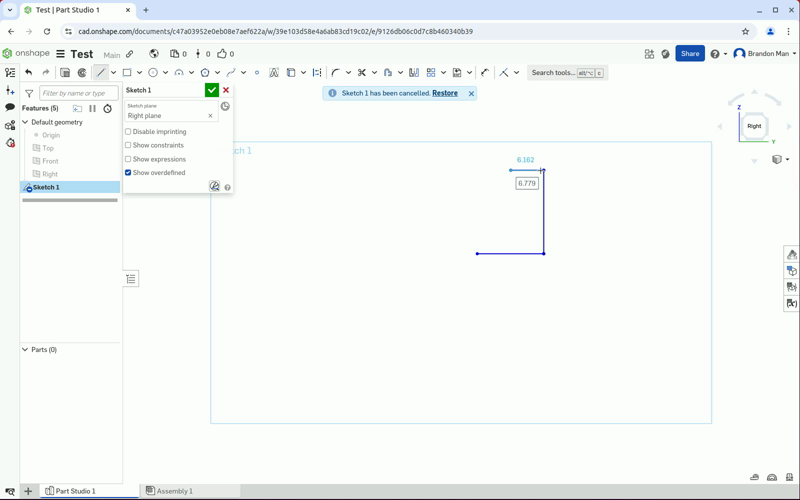
mouse_move(510, 220)
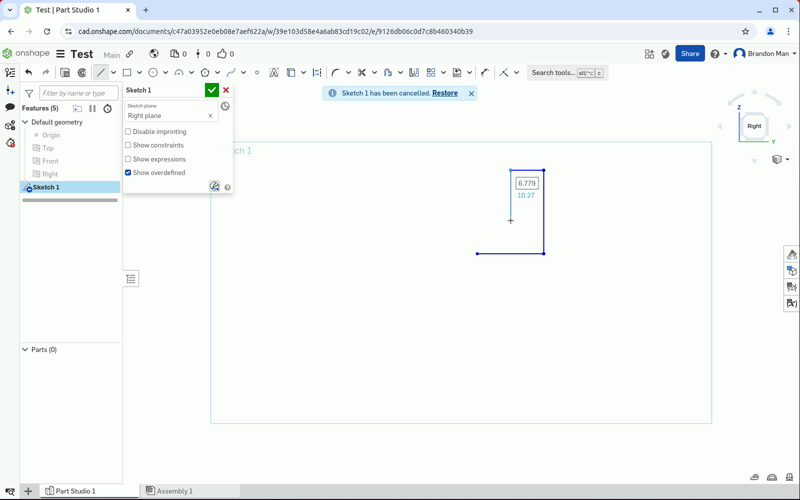
click(510, 220)
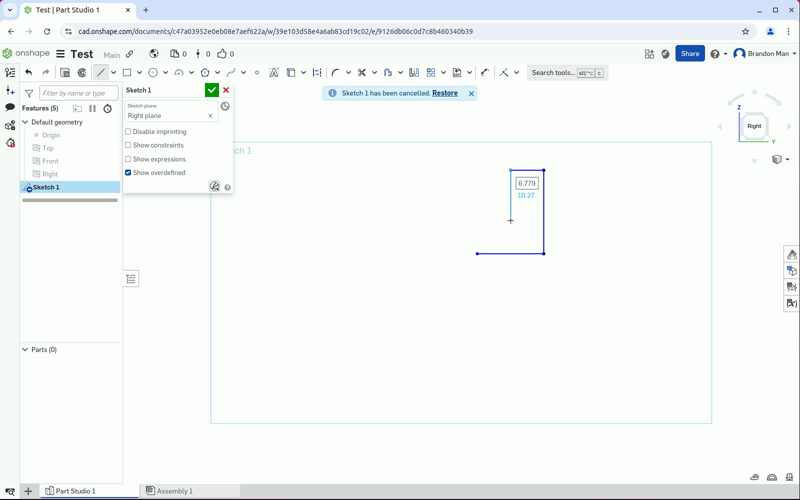
key_up(shift)
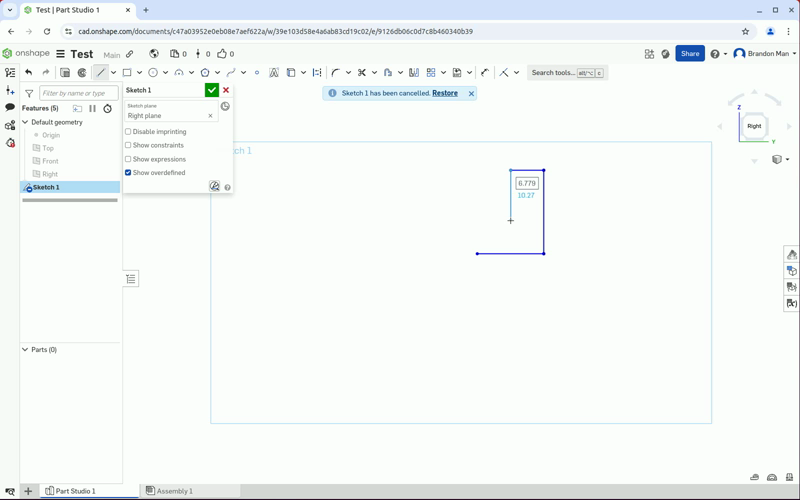
key_down(shift)
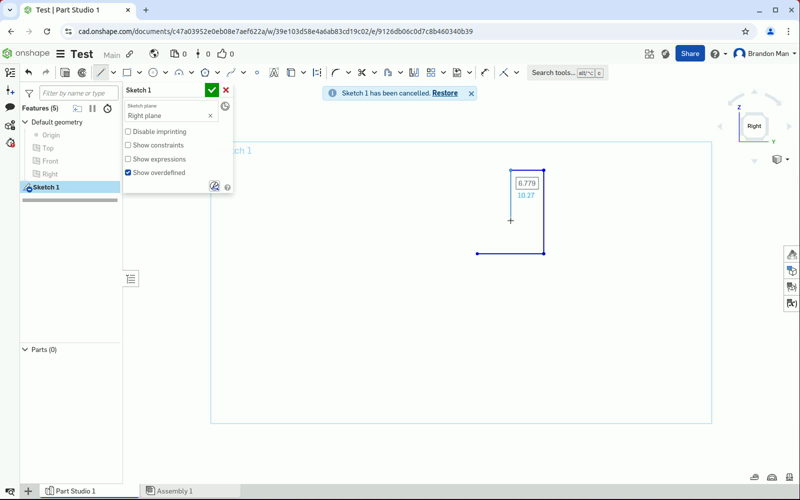
mouse_move(540, 220)
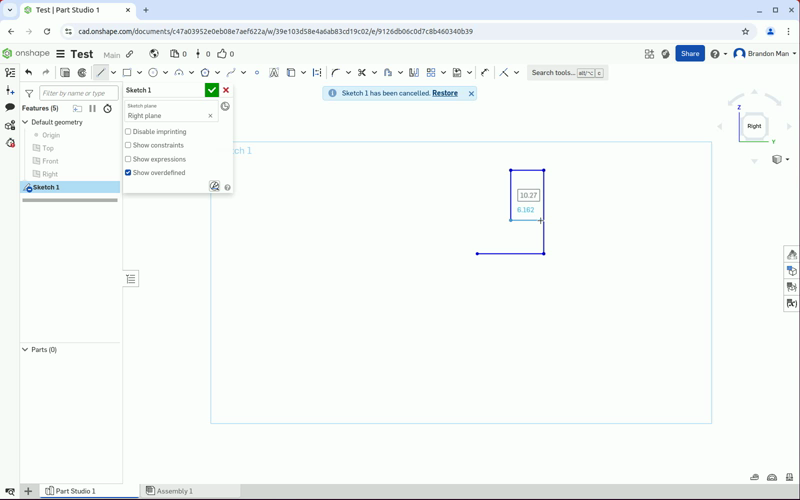
mouse_move(477, 220)
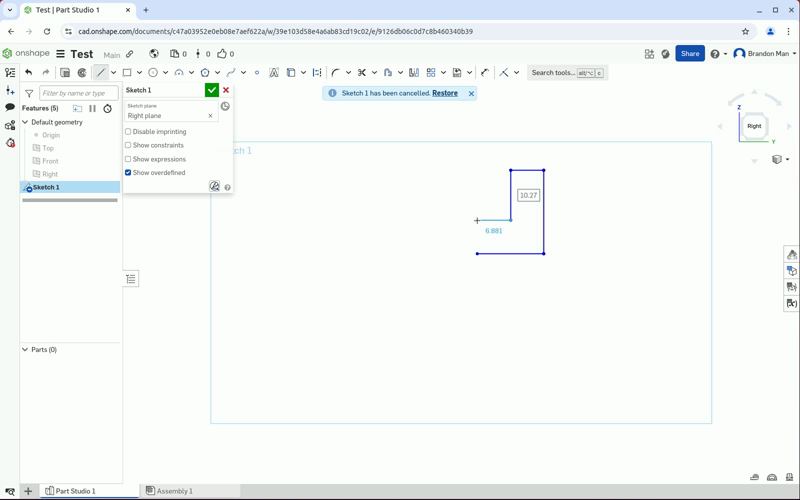
click(477, 220)
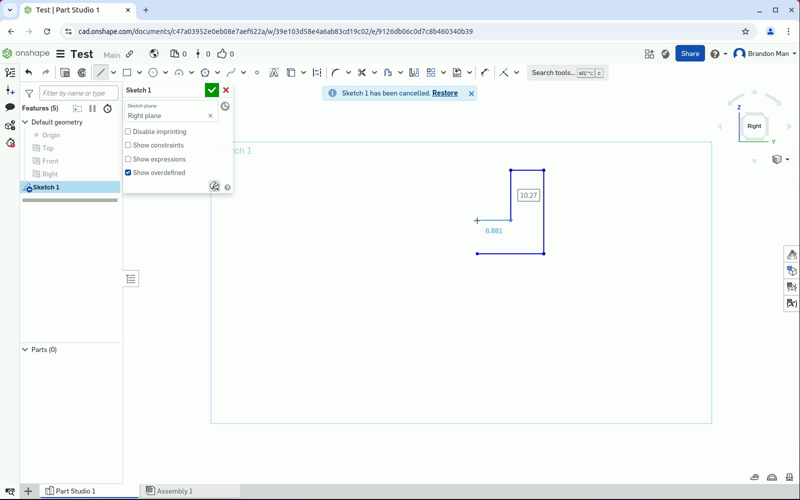
key_up(shift)
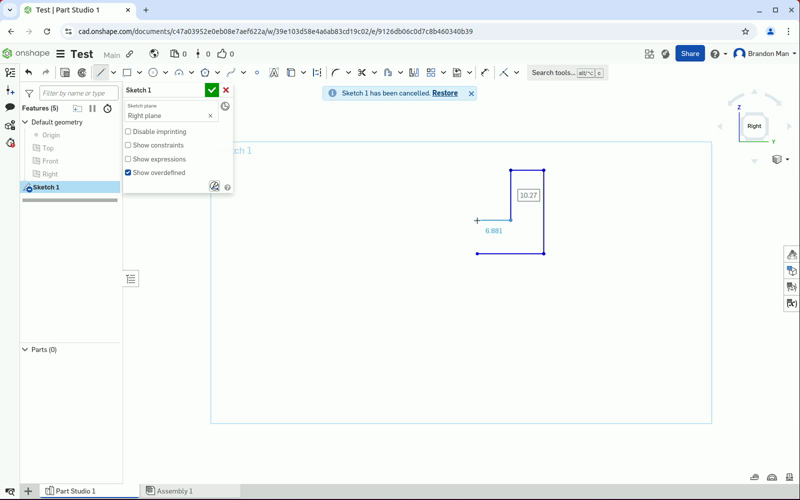
mouse_move(507, 220)
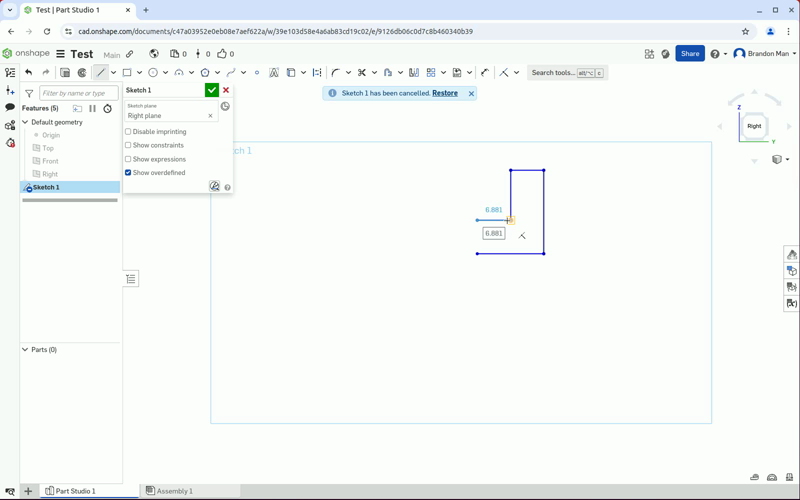
key_down(shift)
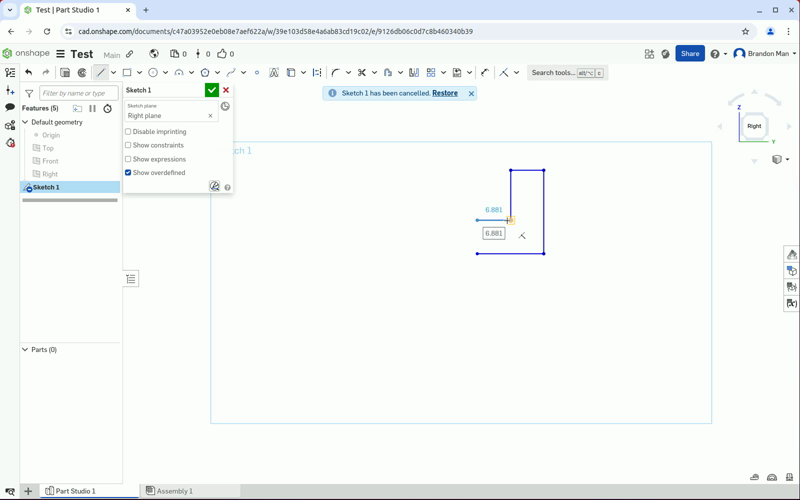
mouse_move(477, 253)
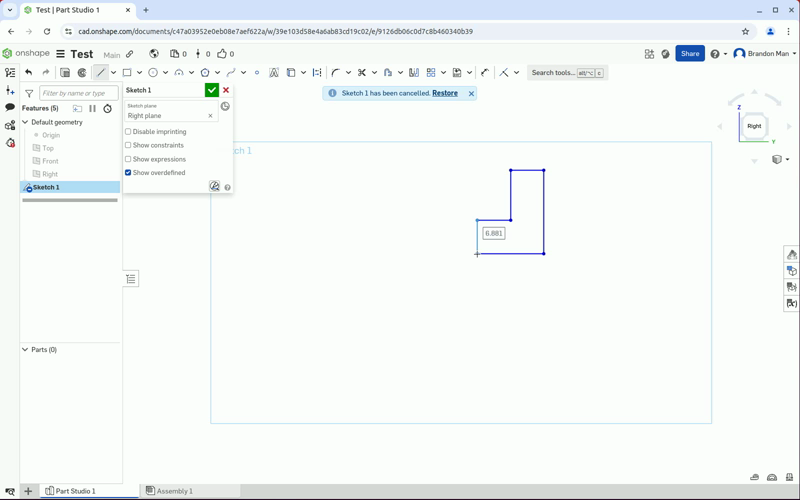
key_up(shift)
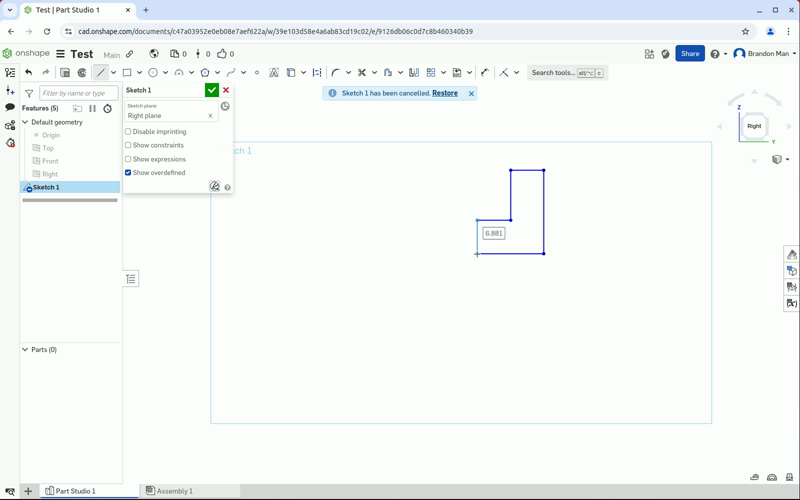
click(477, 253)
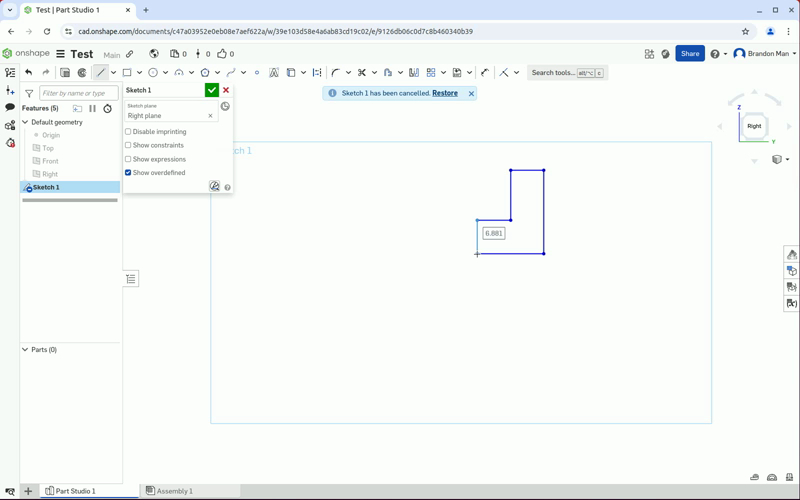
key(esc)
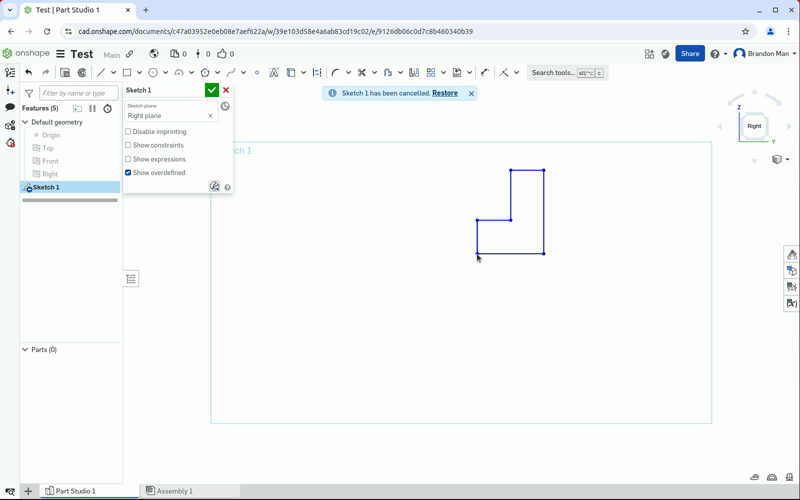
mouse_move(518, 248)
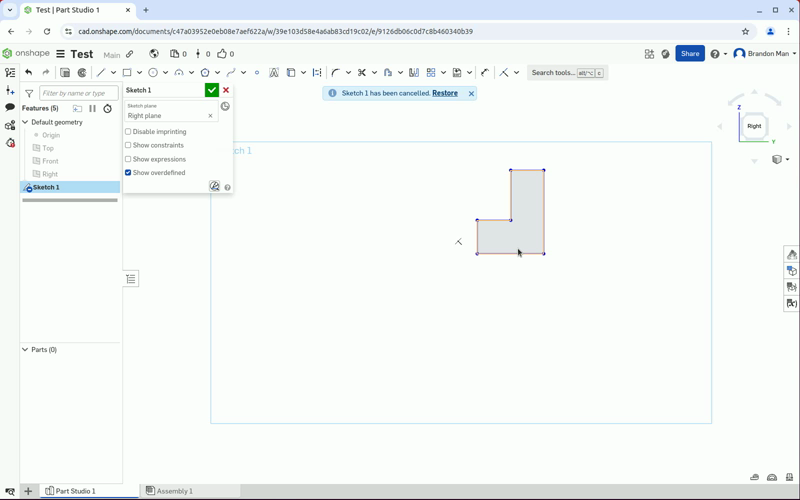
click(518, 248)
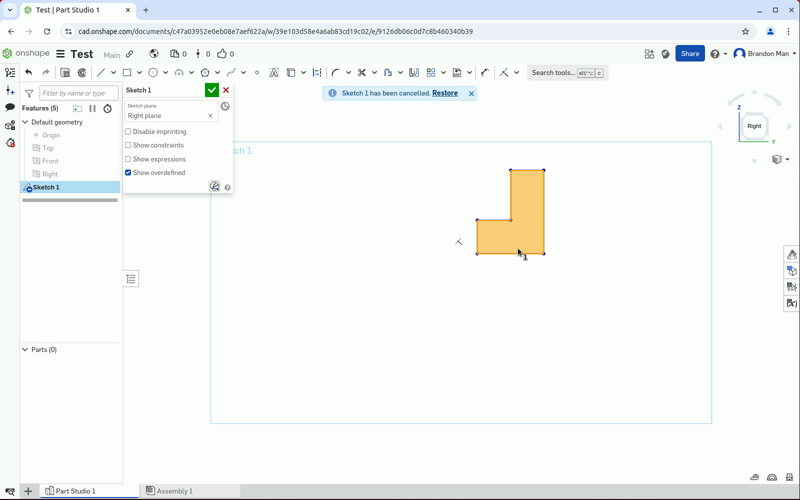
mouse_move(73, 352)
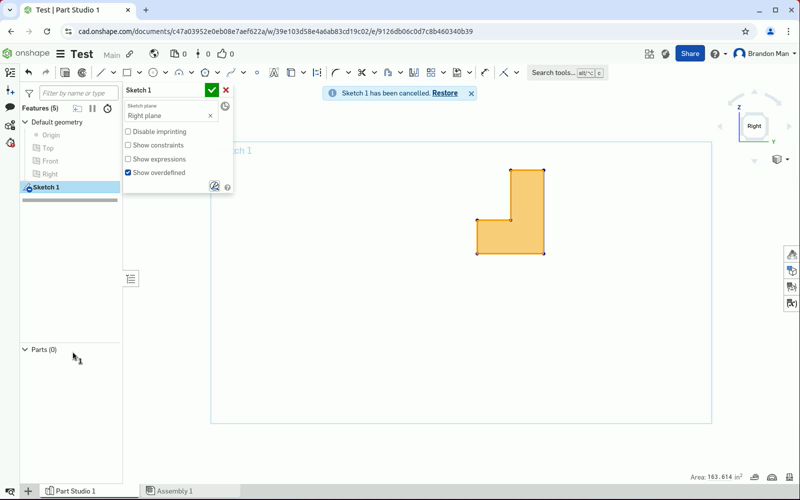
key(shift+y)
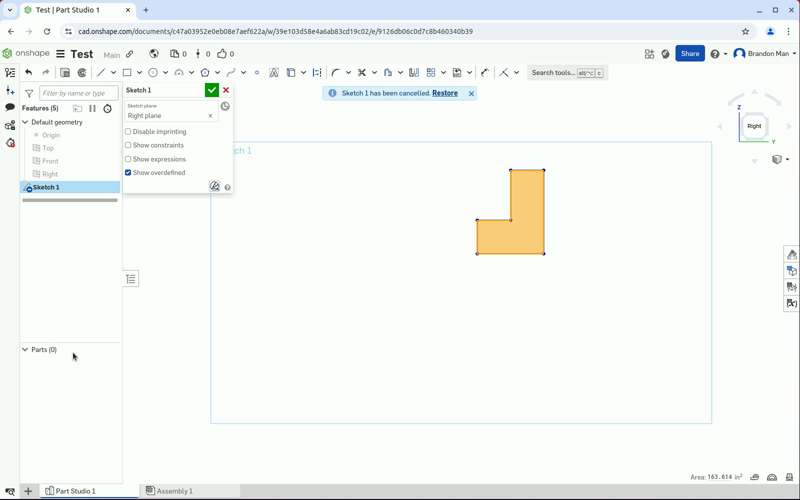
key(shift+e)
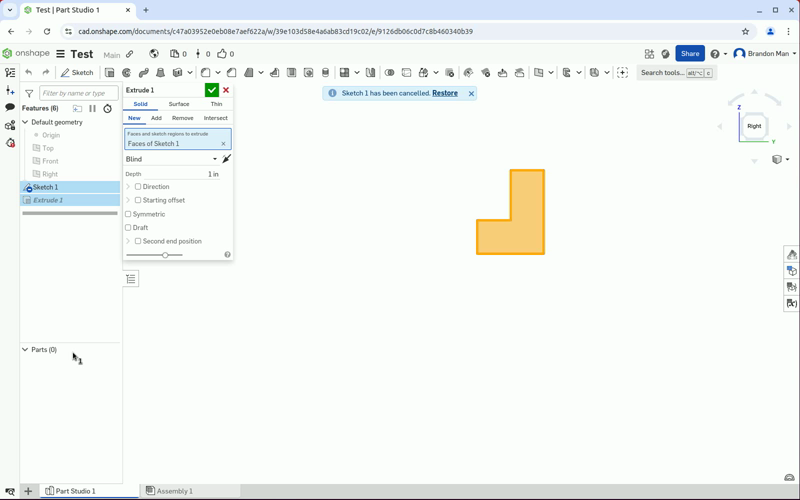
mouse_move(143, 106)
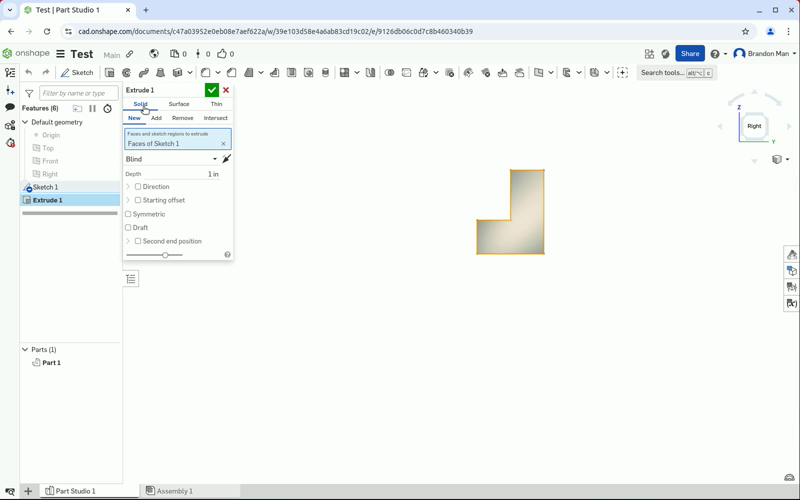
click(143, 106)
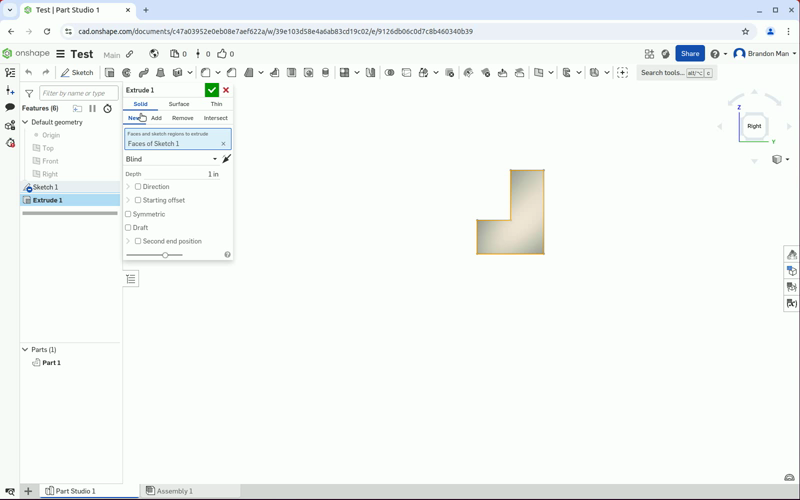
mouse_move(137, 120)
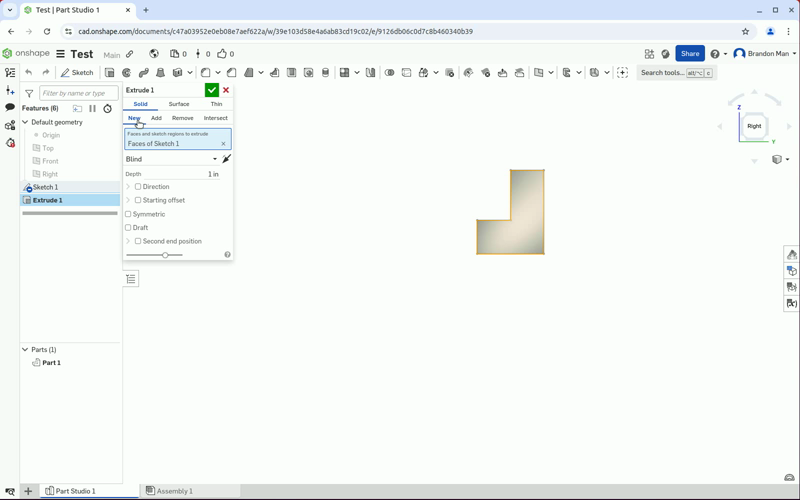
click(137, 120)
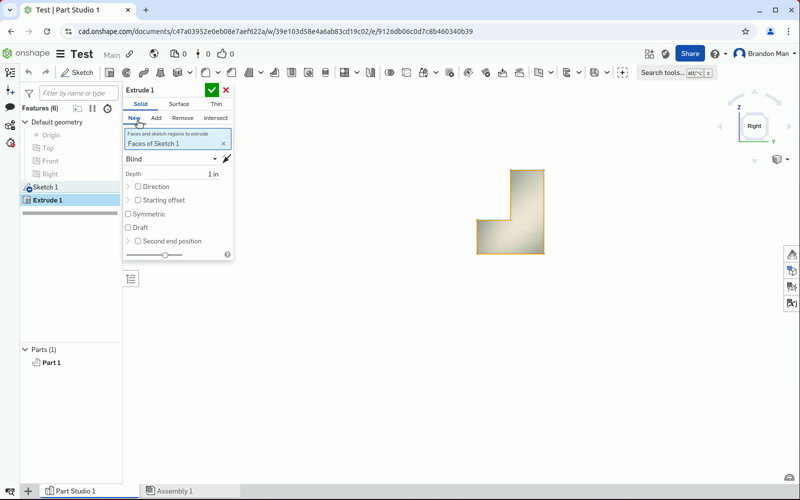
key(tab, 4)
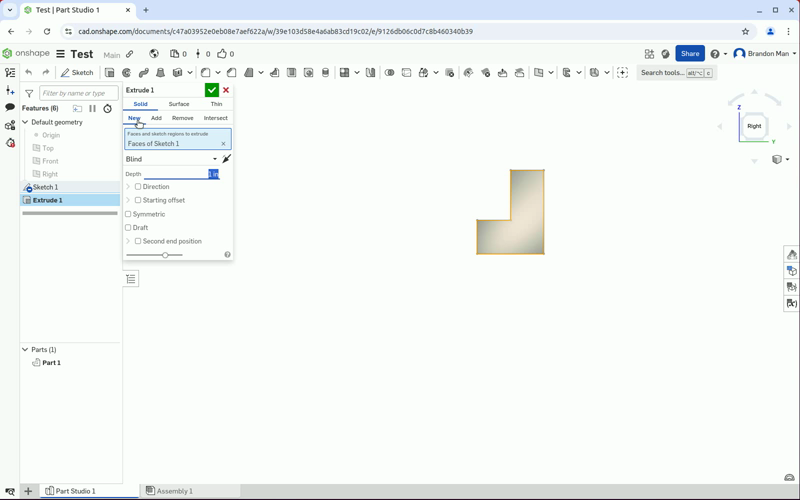
text(20.701)
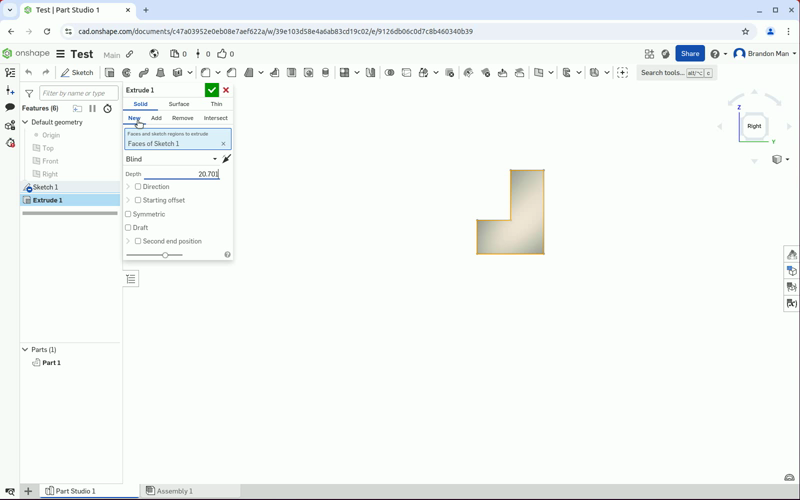
key(enter)
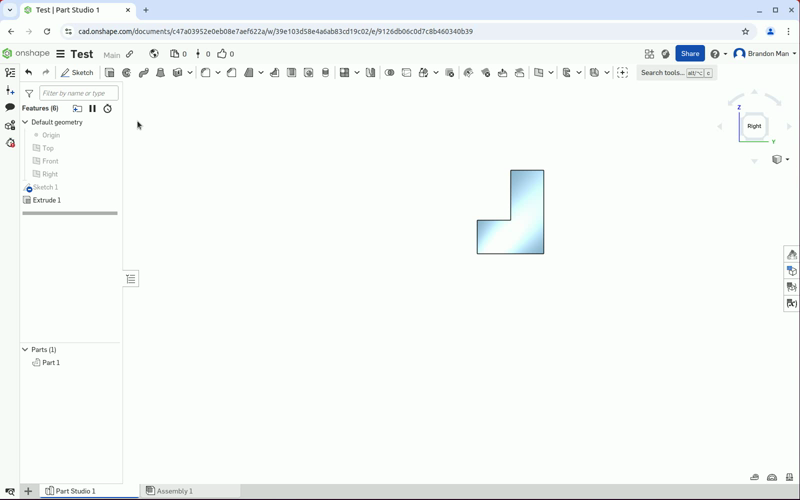
key(shift+h)
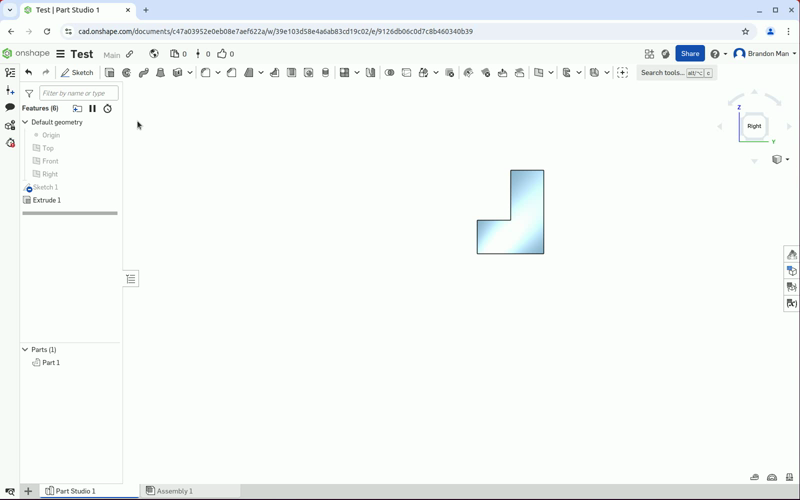
key(shift+h)
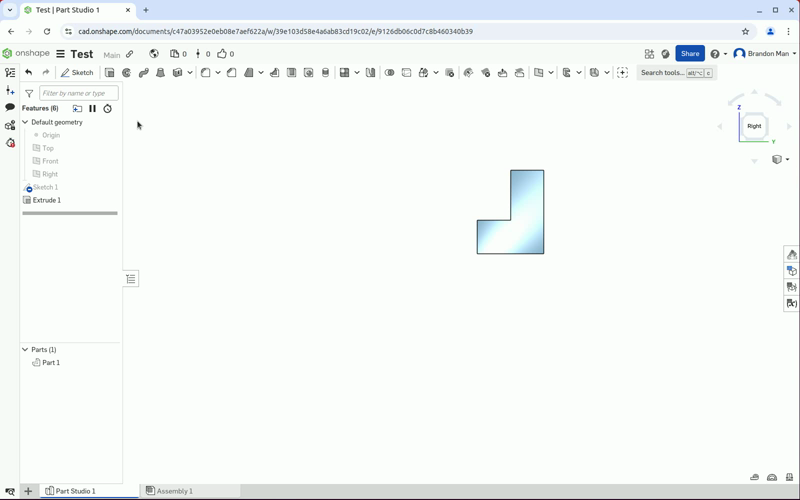
mouse_move(73, 189)
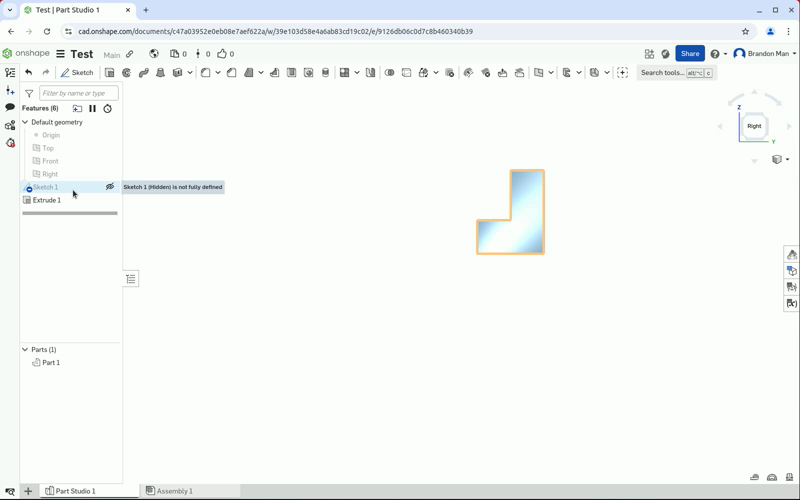
click(73, 189)
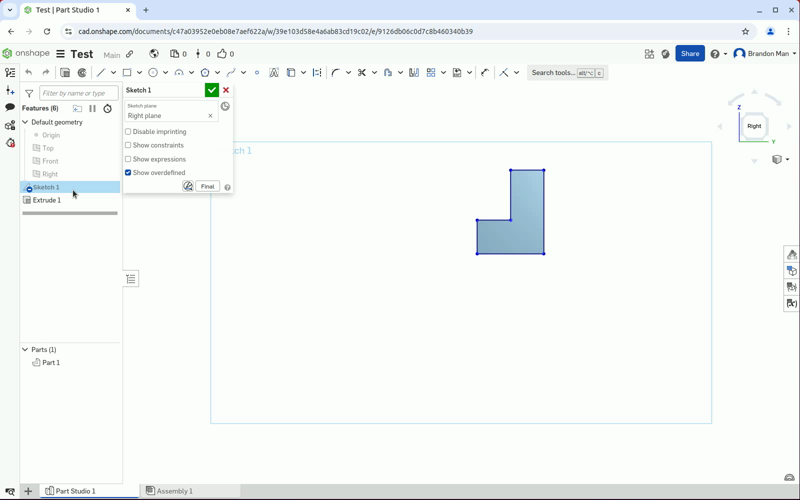
mouse_move(229, 92)
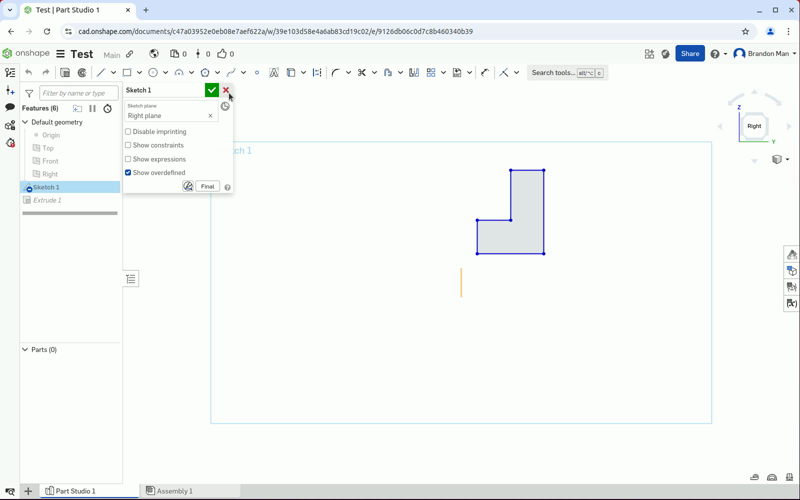
click(229, 92)
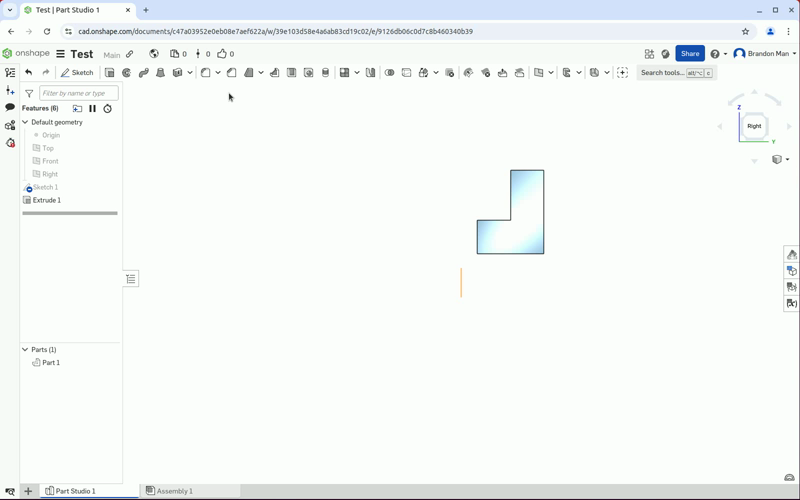
mouse_move(73, 352)
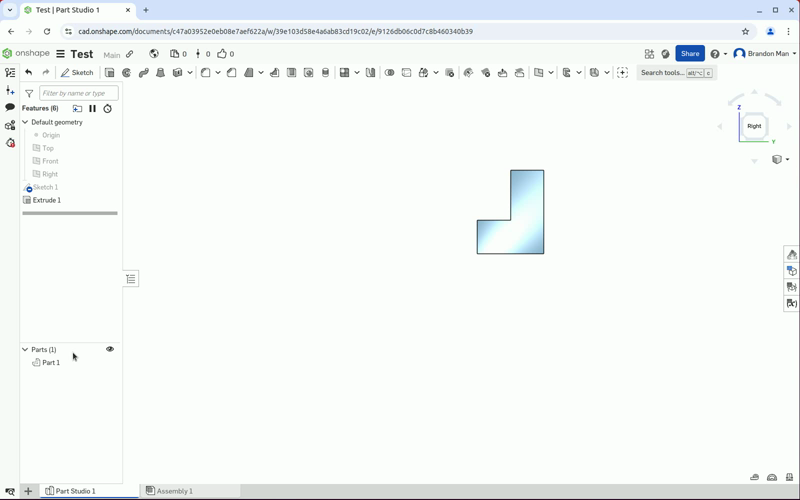
key(y)
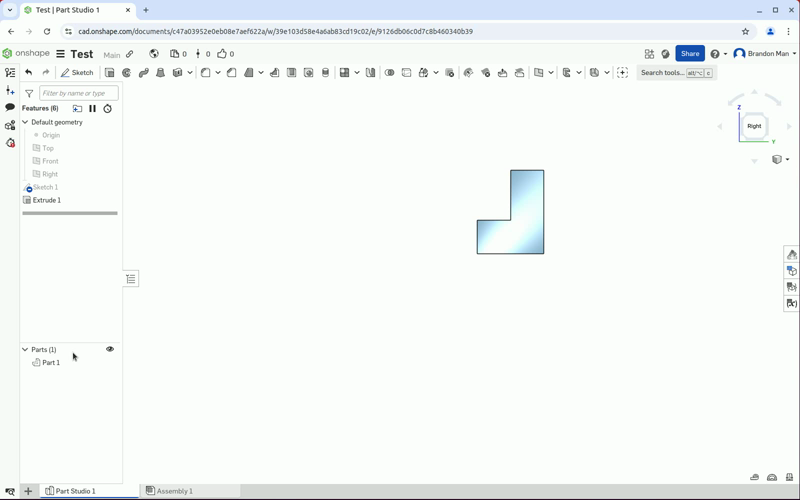
key(shift+p)
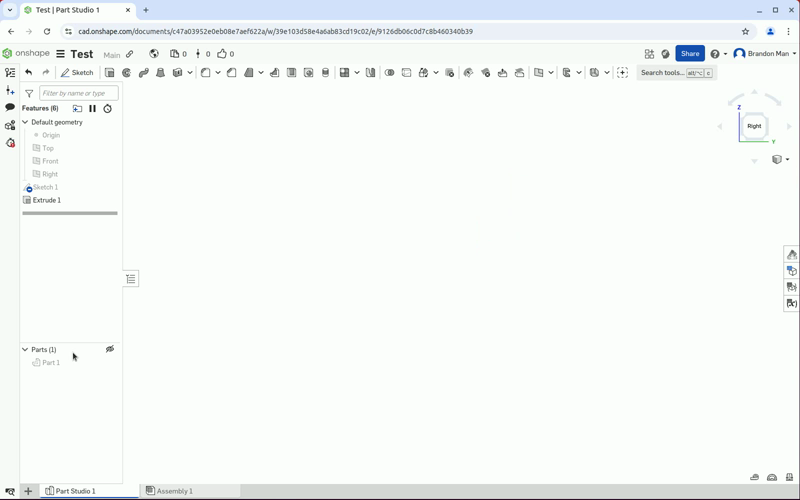
key(space)
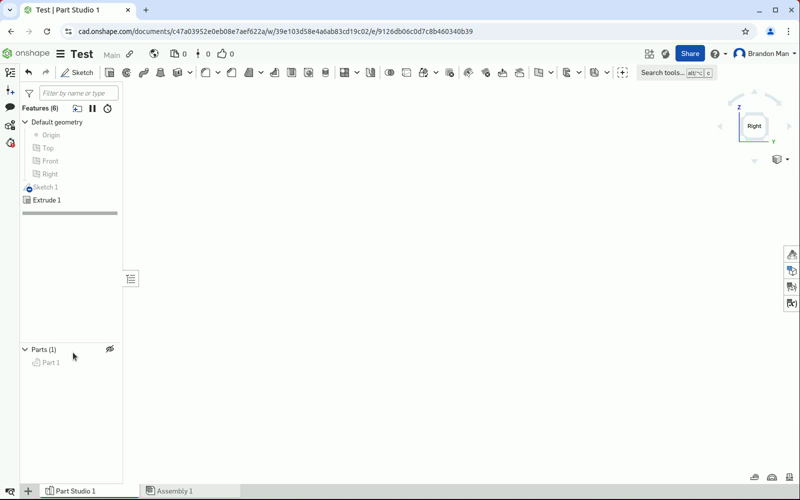
key_down(shift)
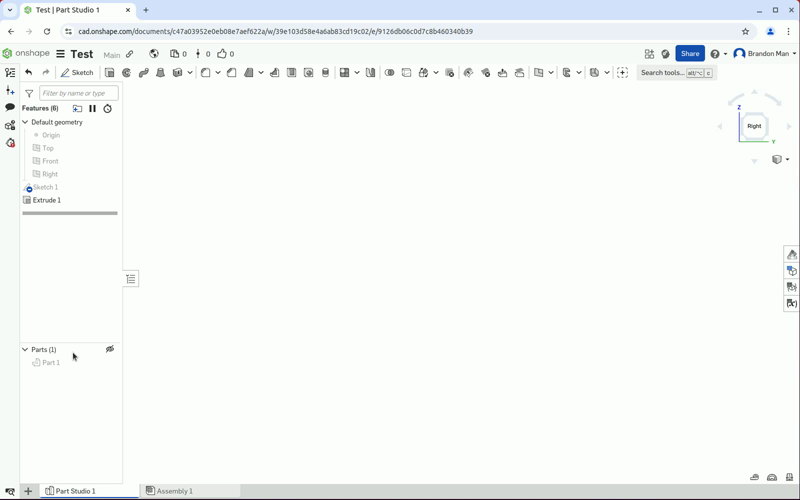
key(right)
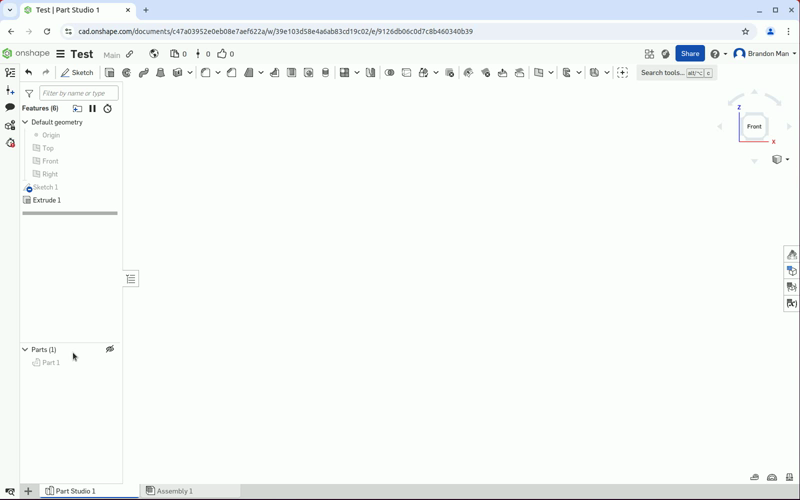
key_up(shift)
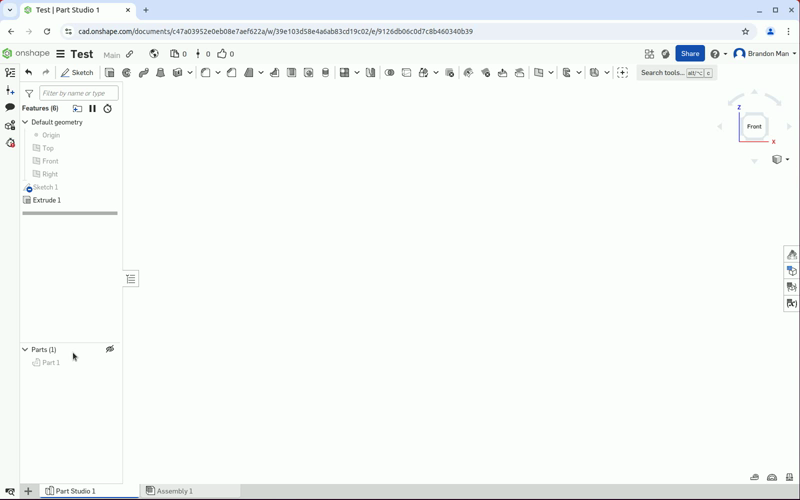
key(space)
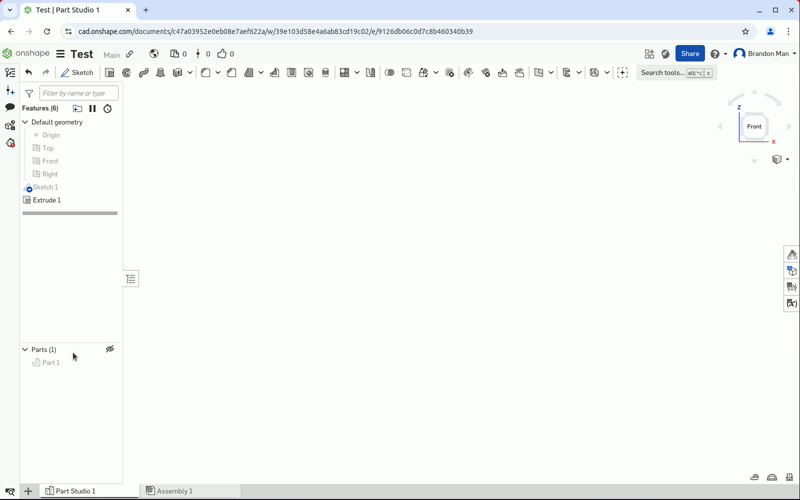
key_down(shift)
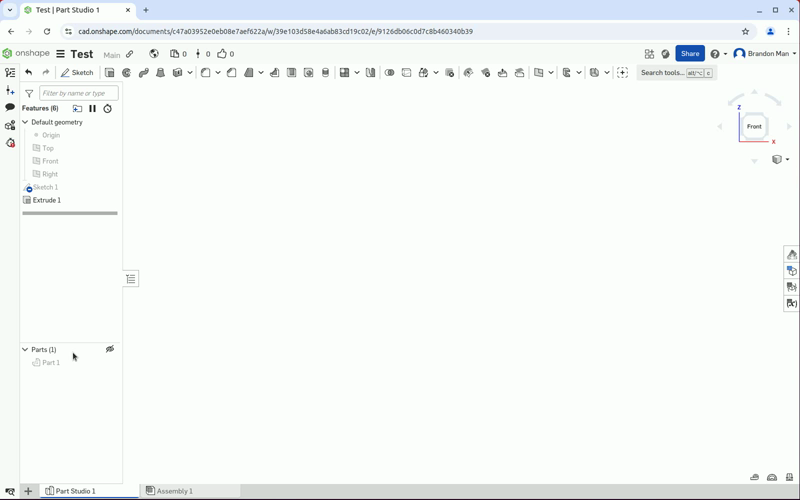
key(down)
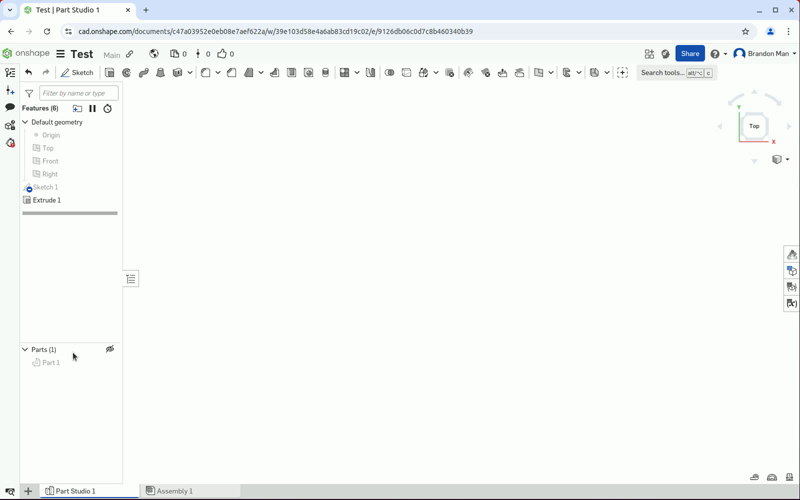
key_up(shift)
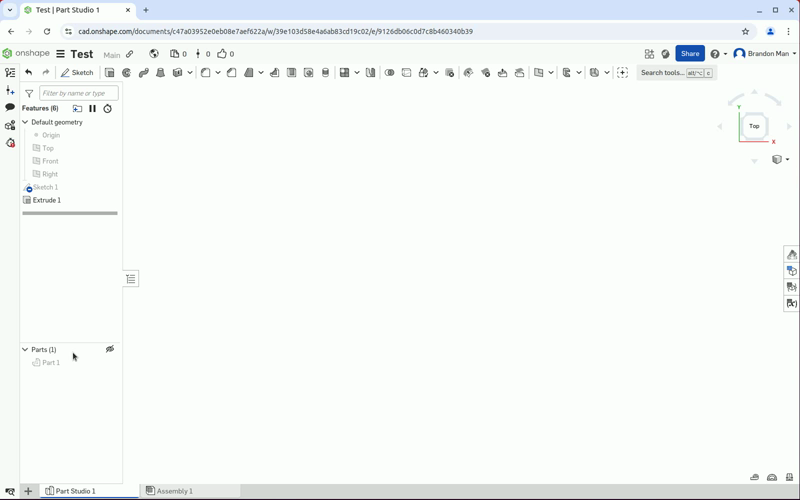
mouse_move(73, 352)
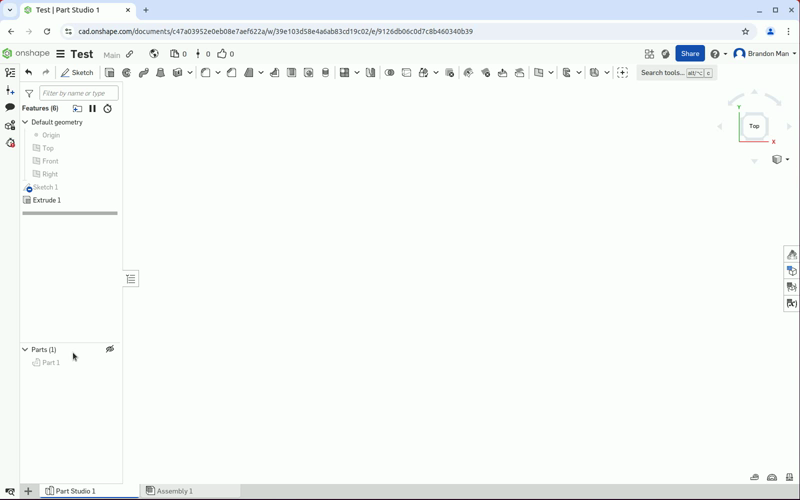
key(shift+y)
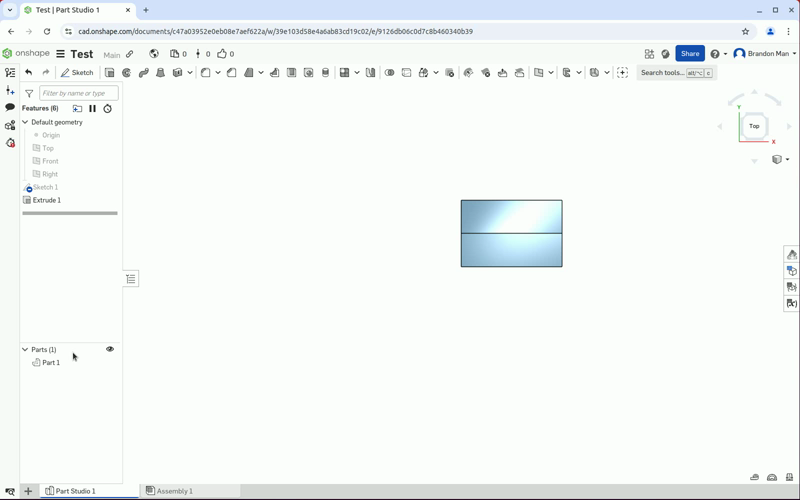
mouse_move(541, 75)
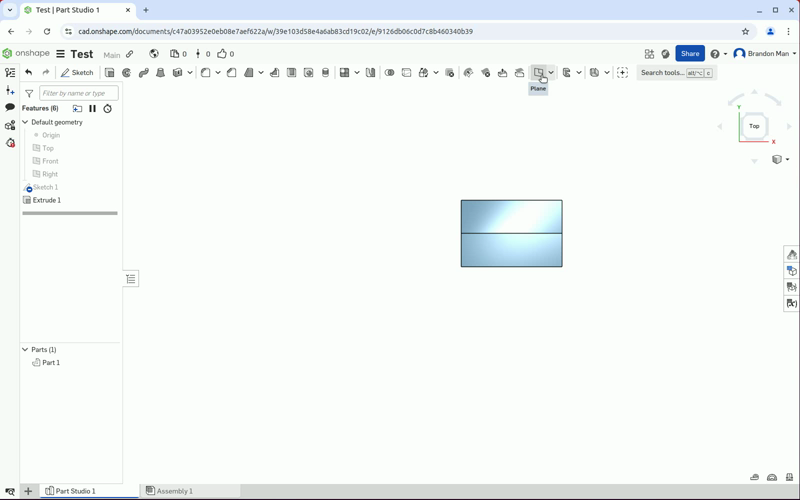
click(541, 75)
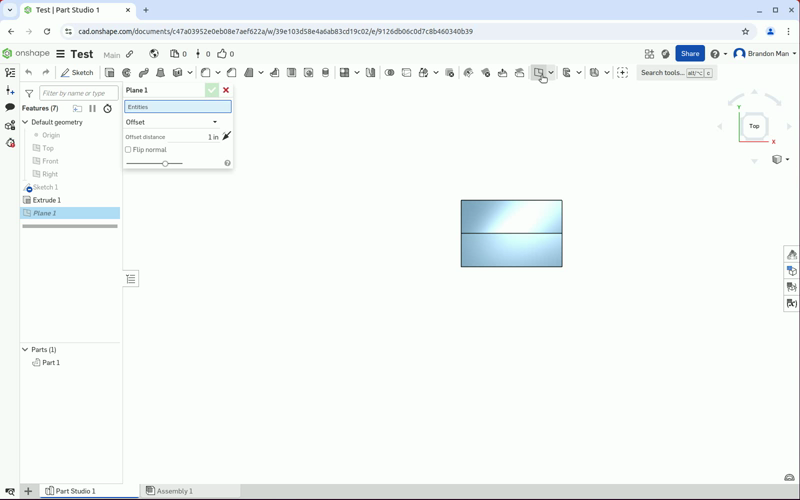
mouse_move(73, 150)
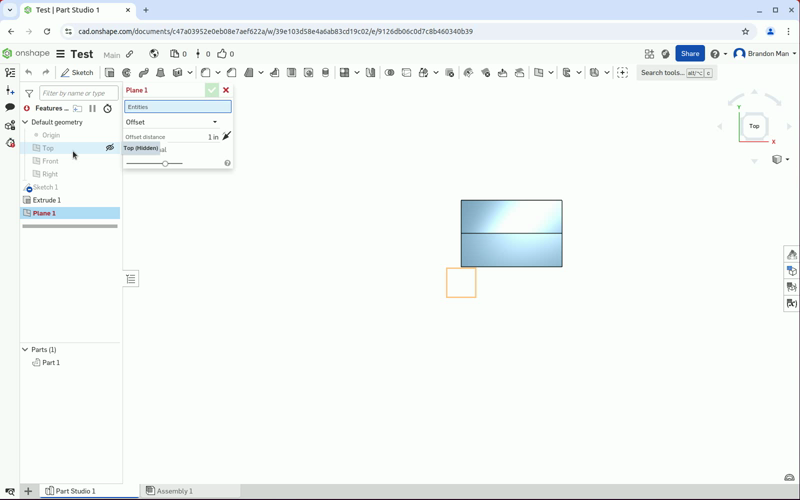
click(73, 150)
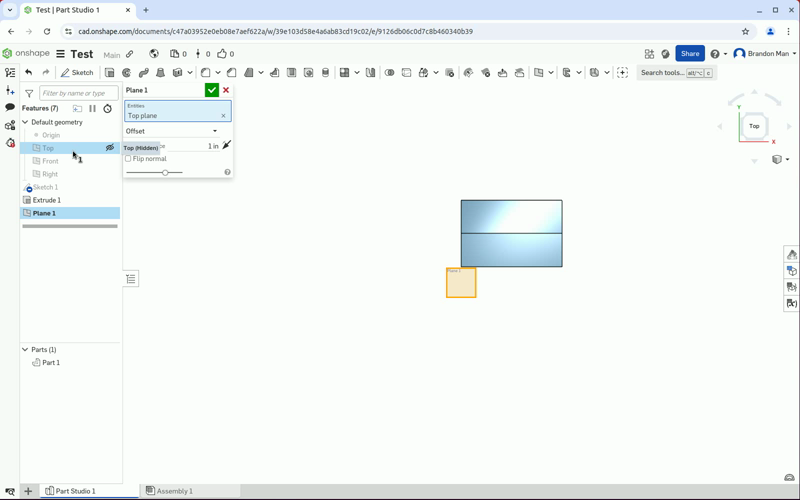
key(tab, 2)
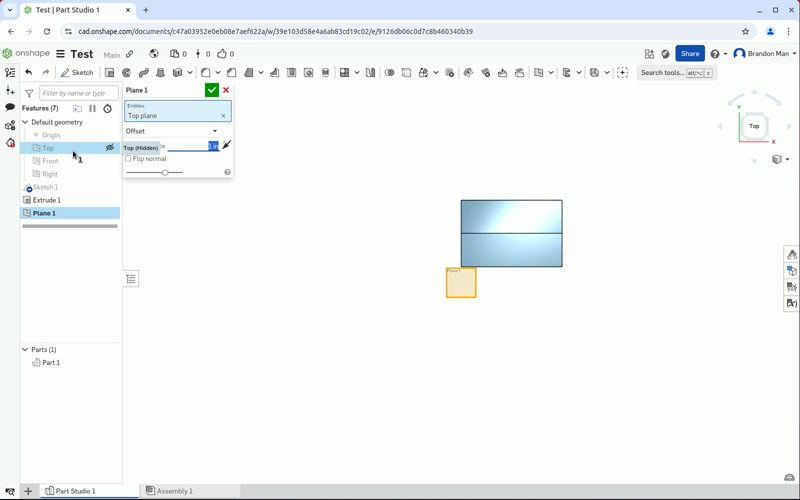
text(23.108)
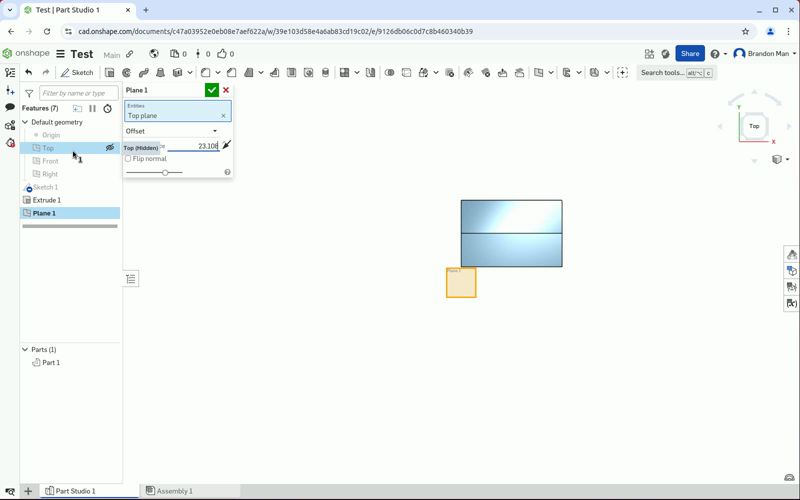
key(enter, 2)
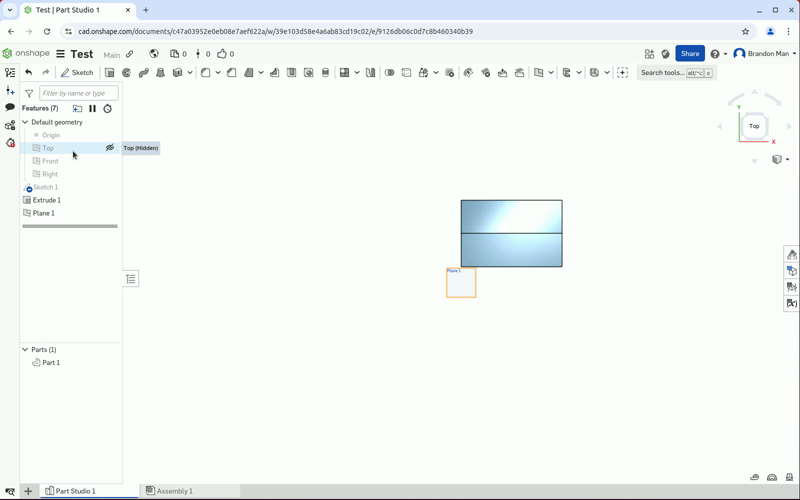
key(shift+s)
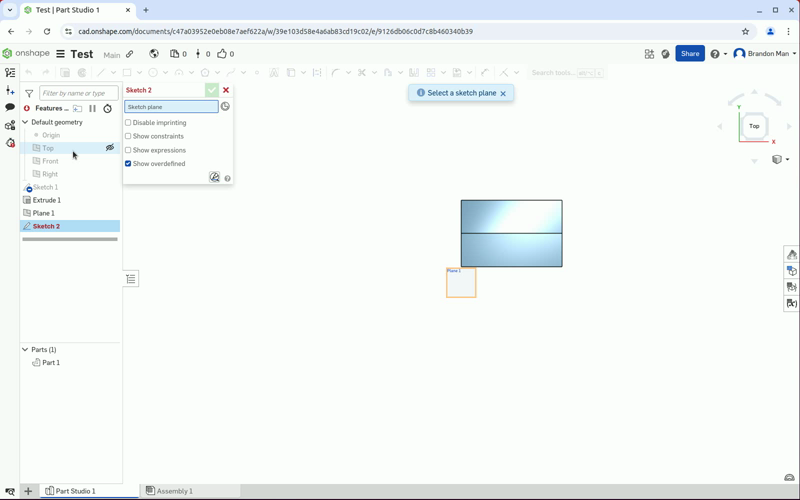
mouse_move(73, 215)
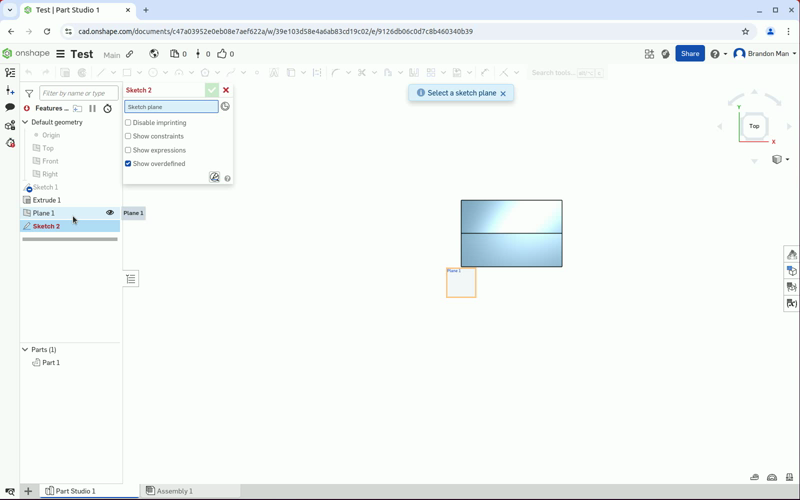
click(73, 215)
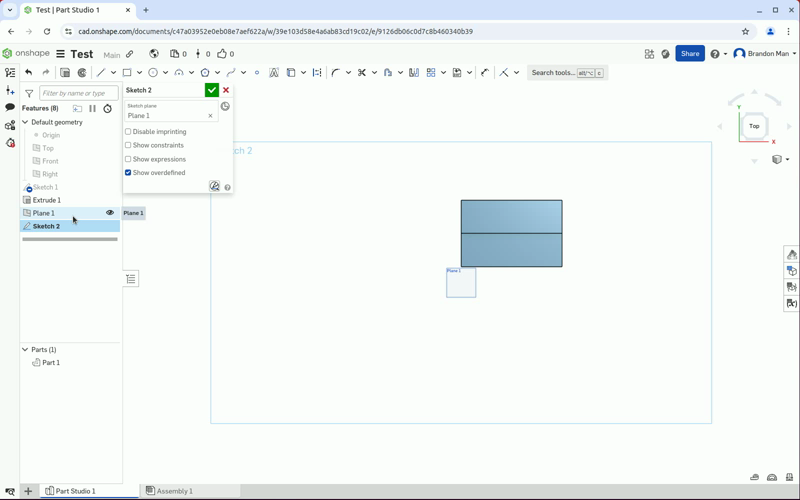
mouse_move(73, 352)
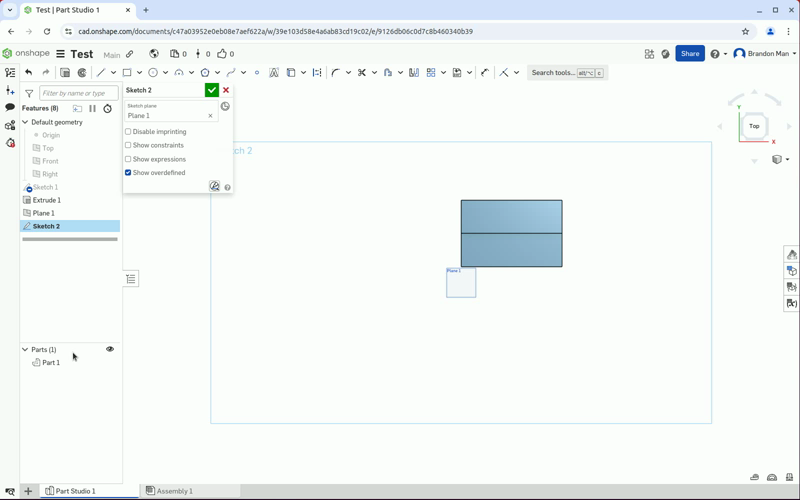
key(y)
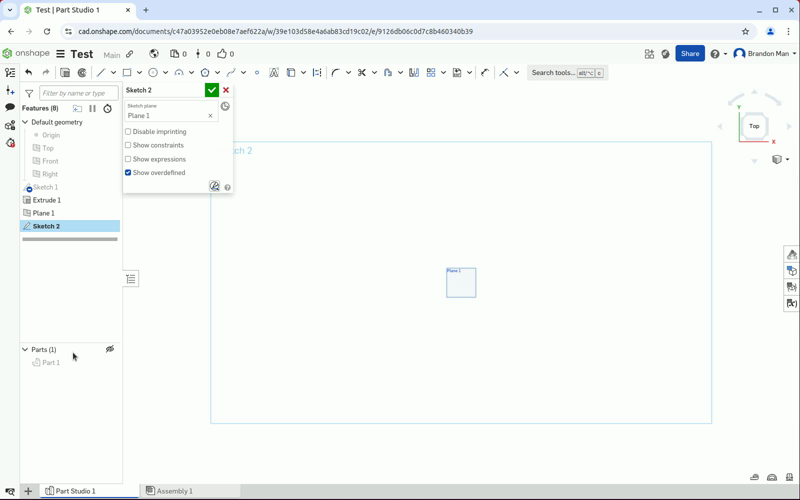
key(l)
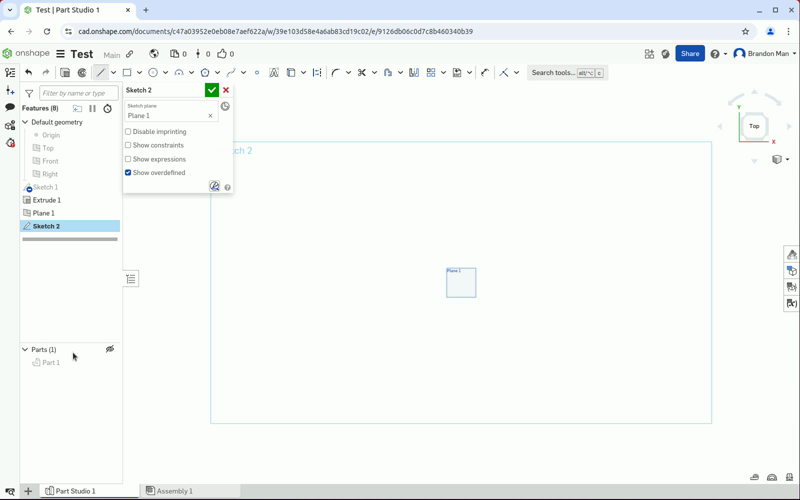
key_down(shift)
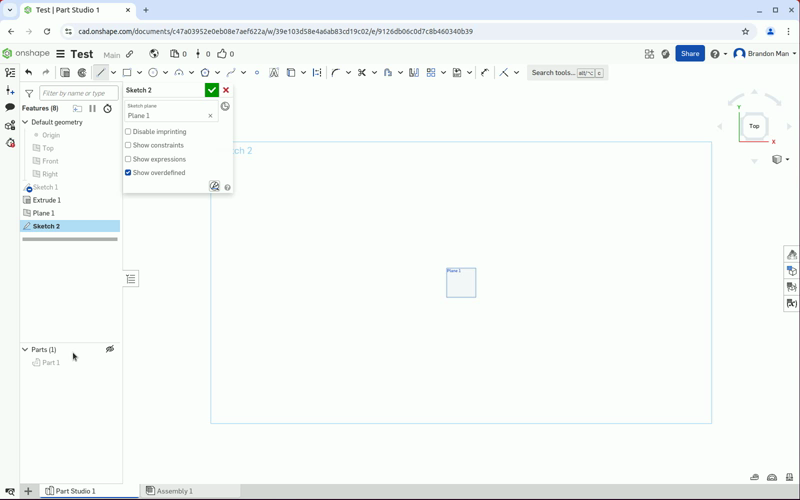
mouse_move(493, 233)
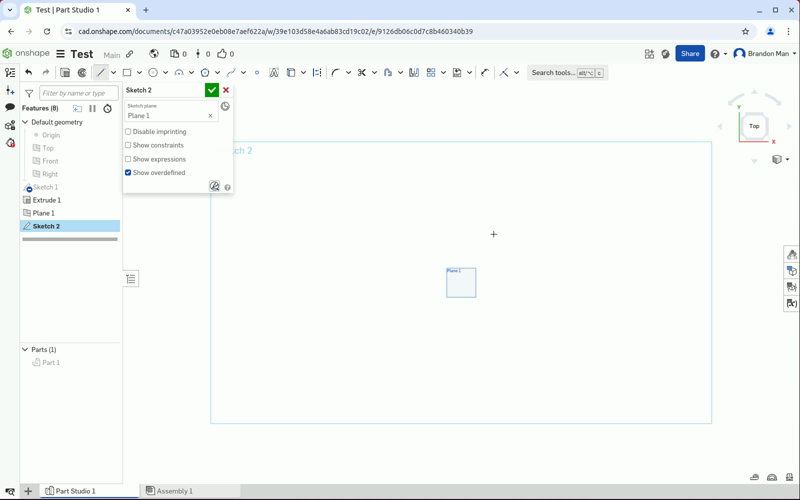
click(493, 233)
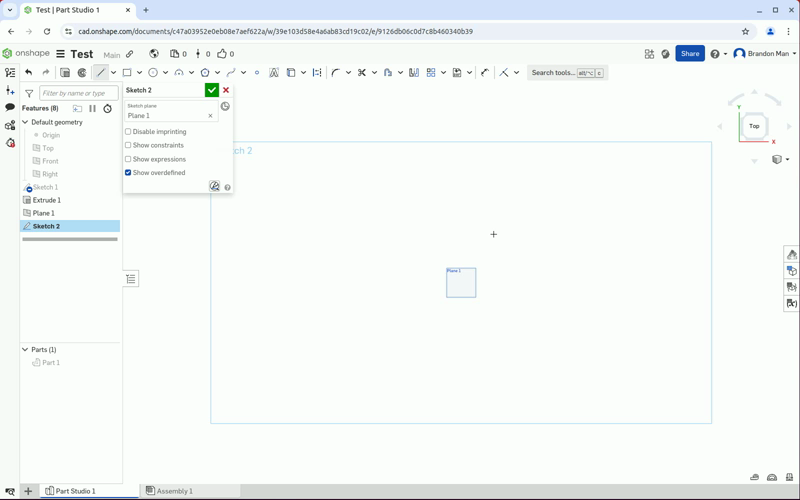
key_up(shift)
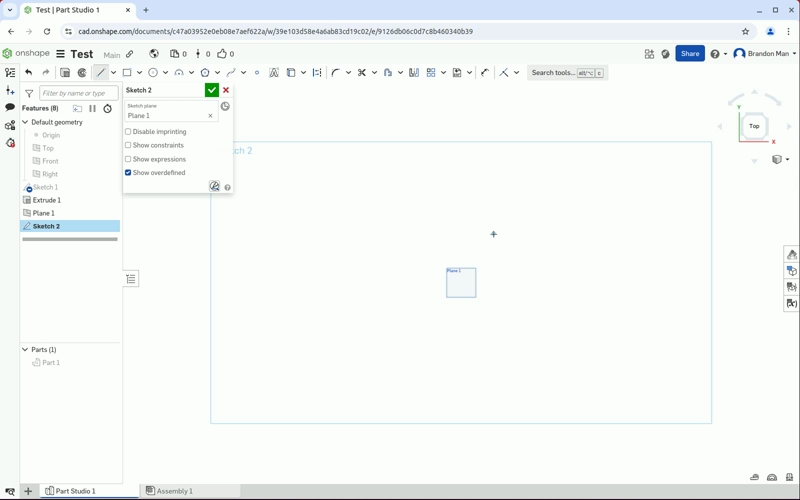
key_down(shift)
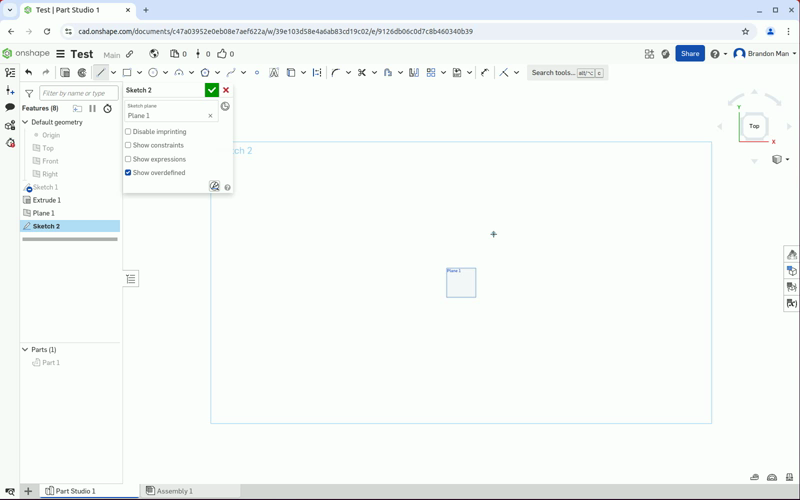
mouse_move(523, 233)
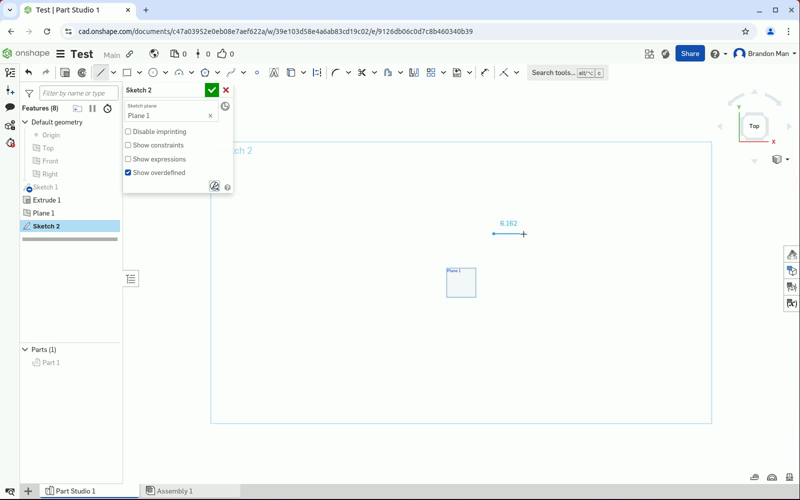
mouse_move(528, 233)
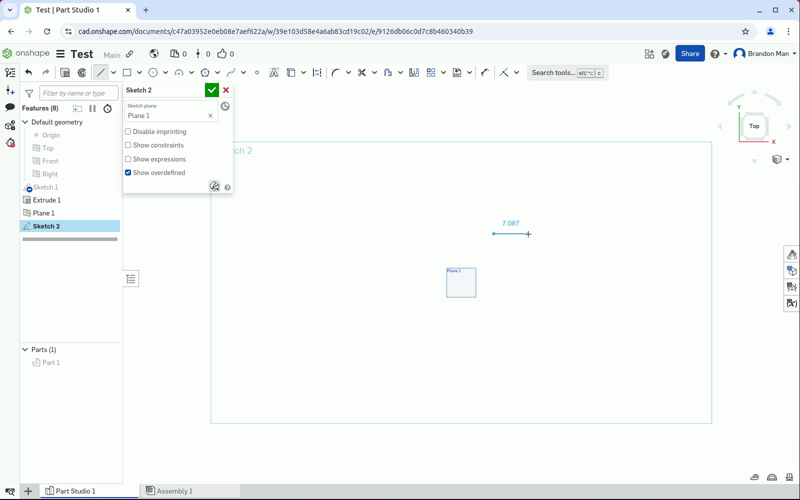
click(528, 233)
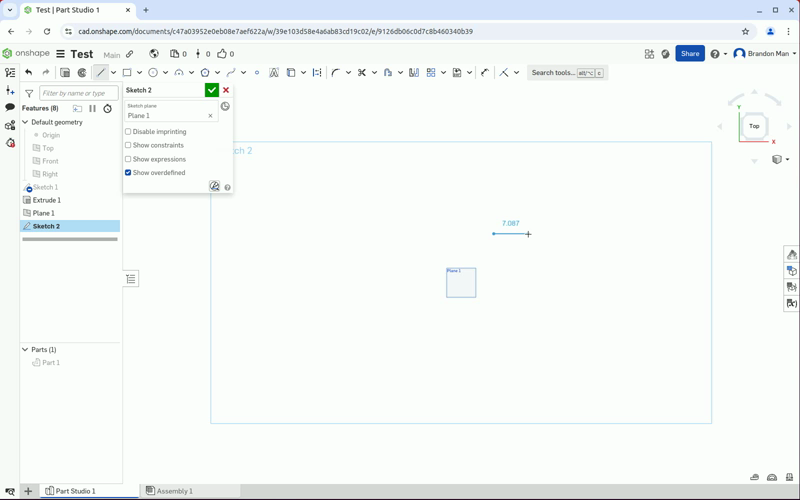
key_up(shift)
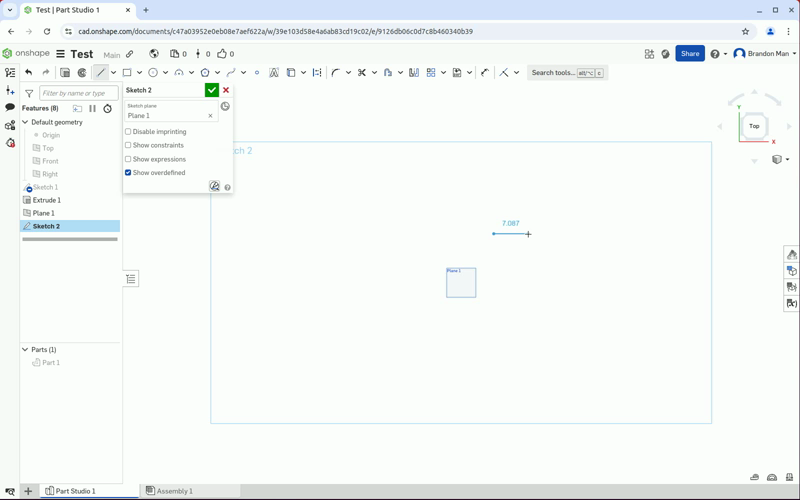
key_down(shift)
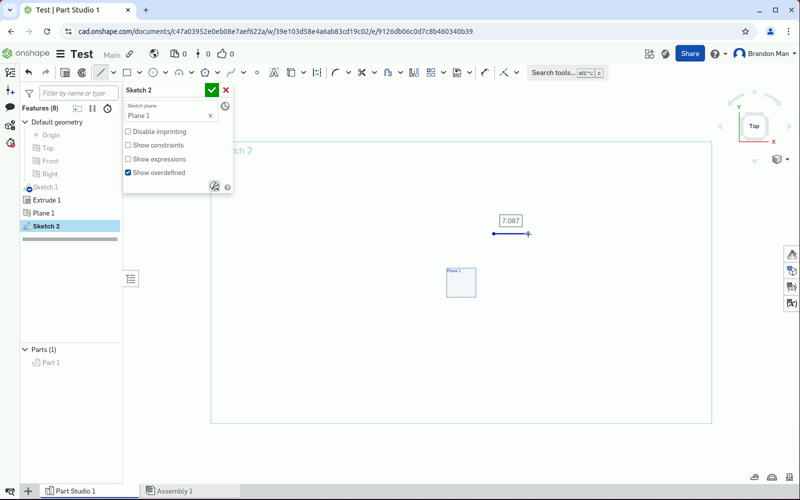
mouse_move(558, 233)
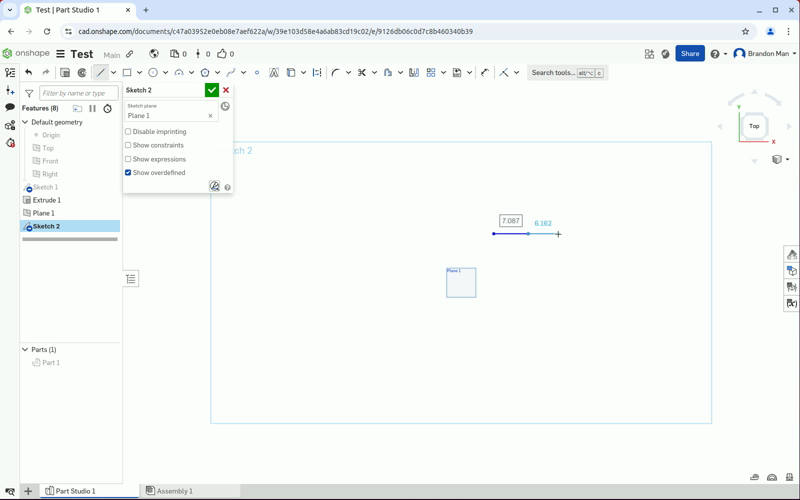
mouse_move(528, 198)
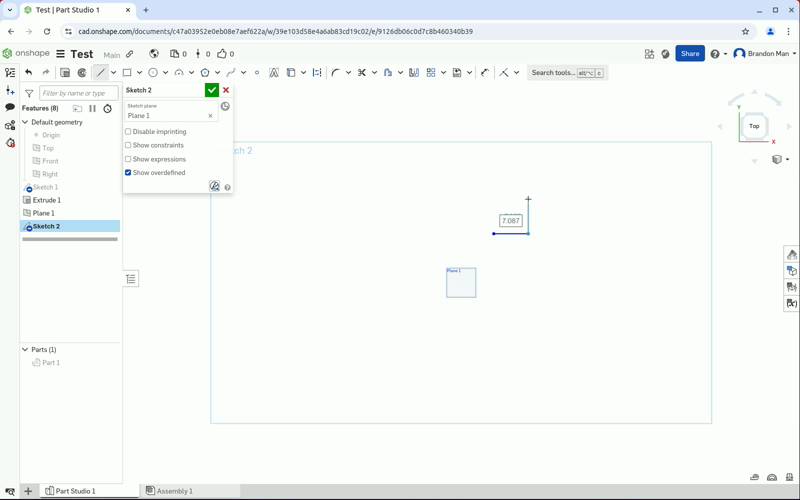
click(528, 198)
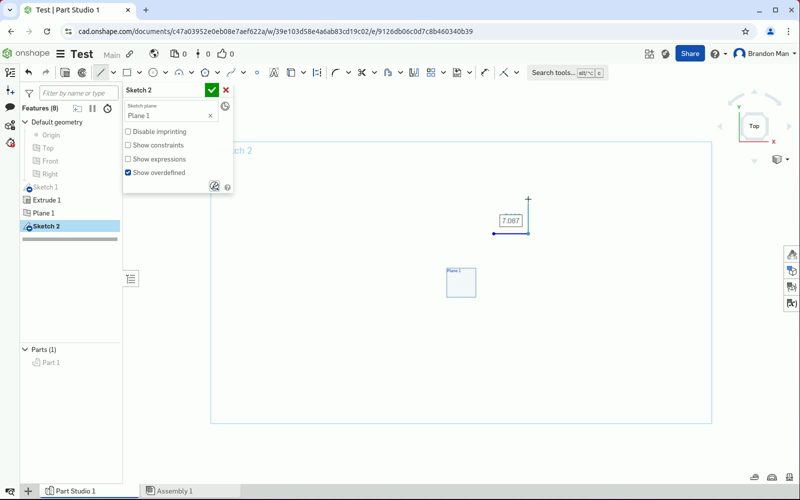
key_up(shift)
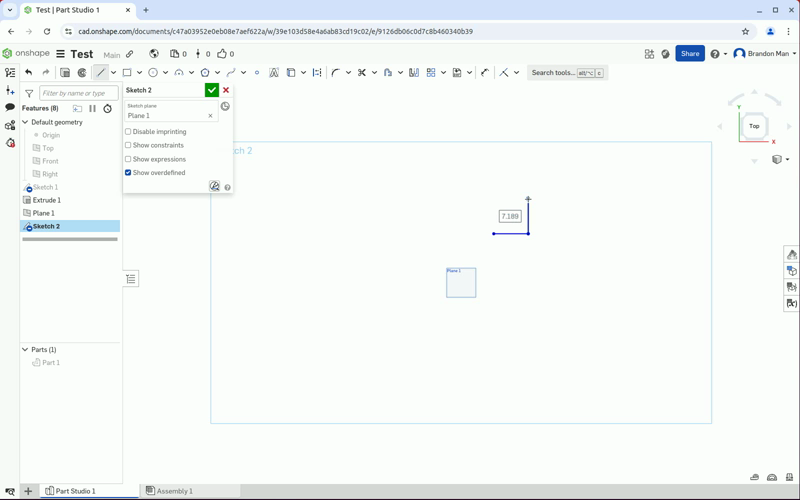
key_down(shift)
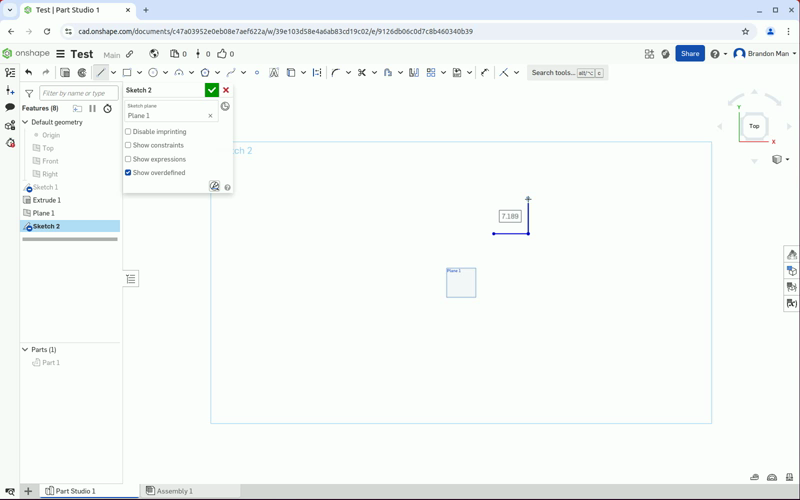
mouse_move(558, 198)
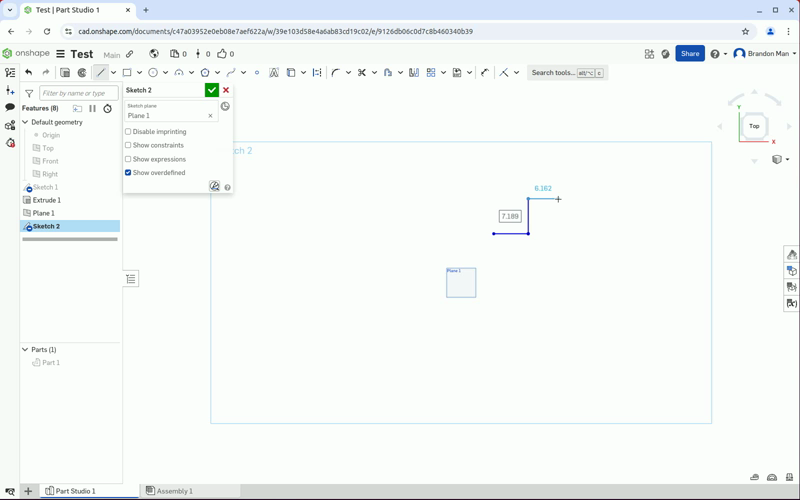
mouse_move(493, 198)
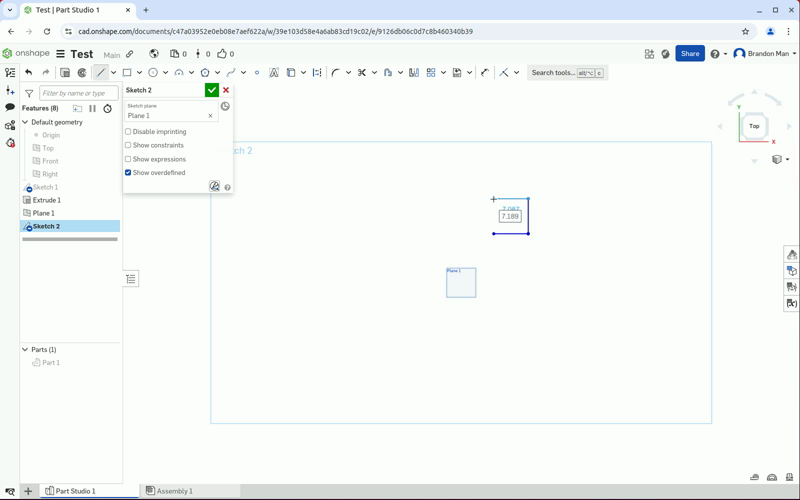
click(493, 198)
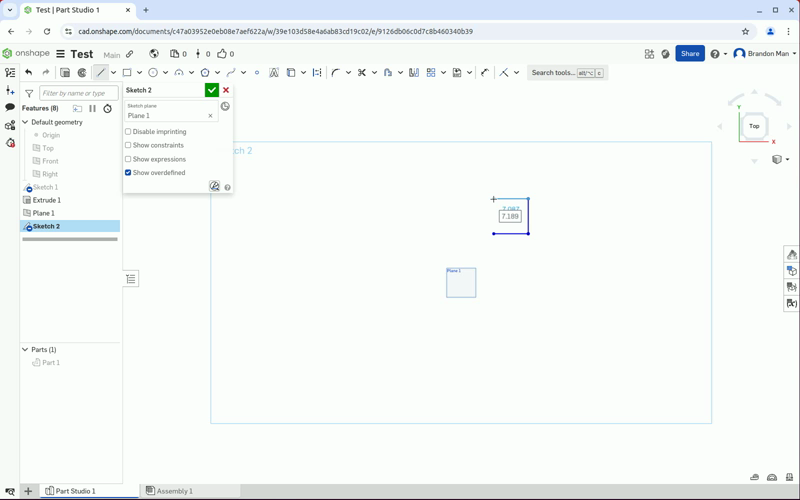
key_up(shift)
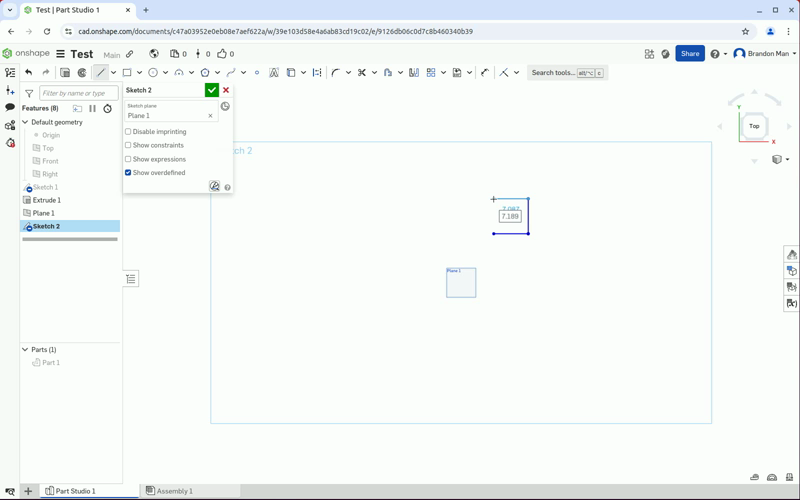
mouse_move(523, 198)
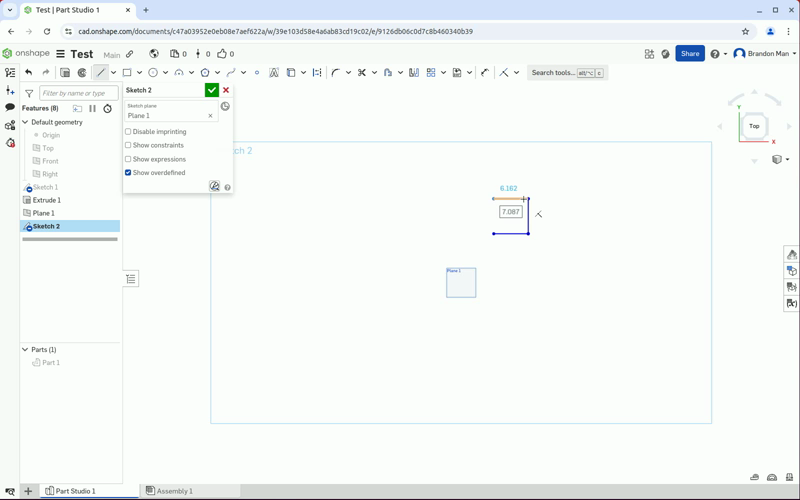
key_down(shift)
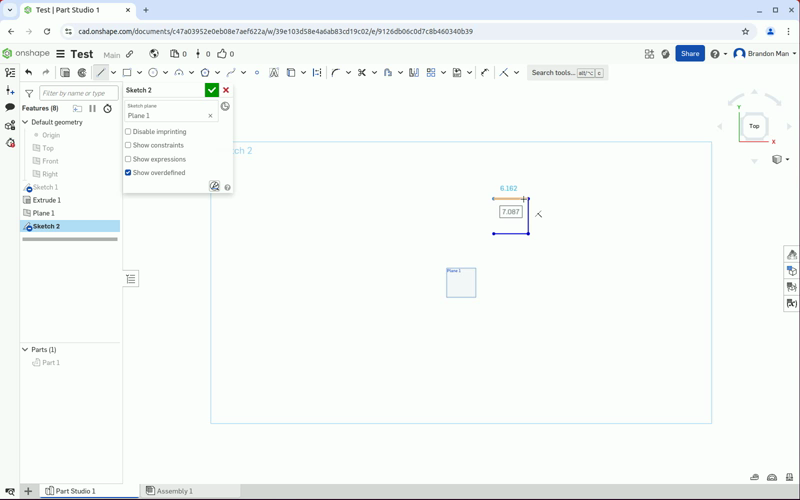
mouse_move(493, 233)
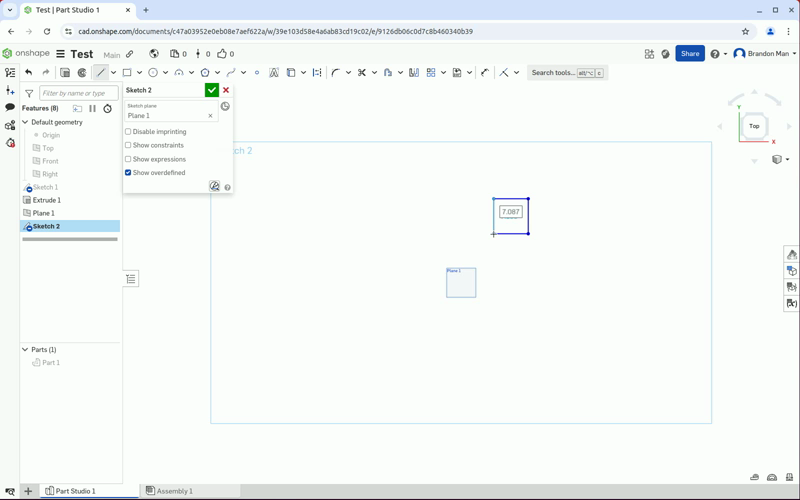
key_up(shift)
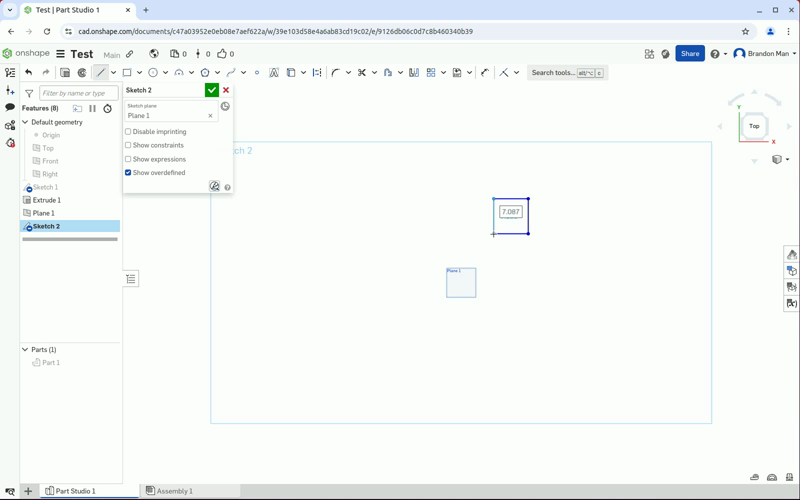
click(493, 233)
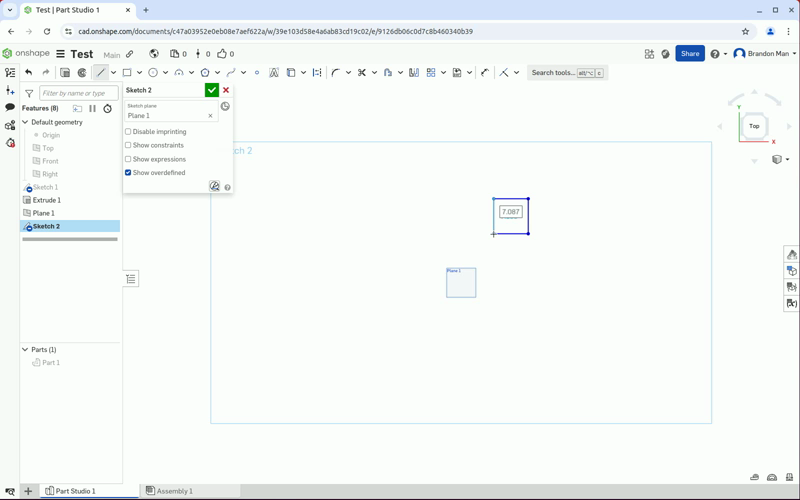
key(esc)
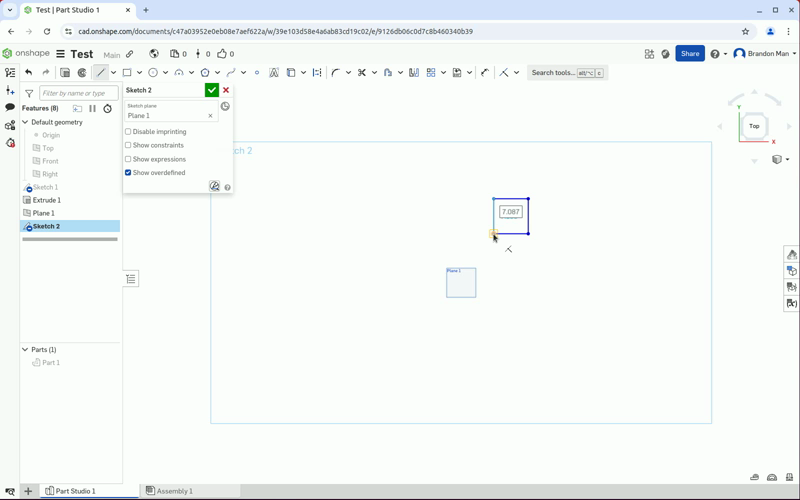
mouse_move(494, 218)
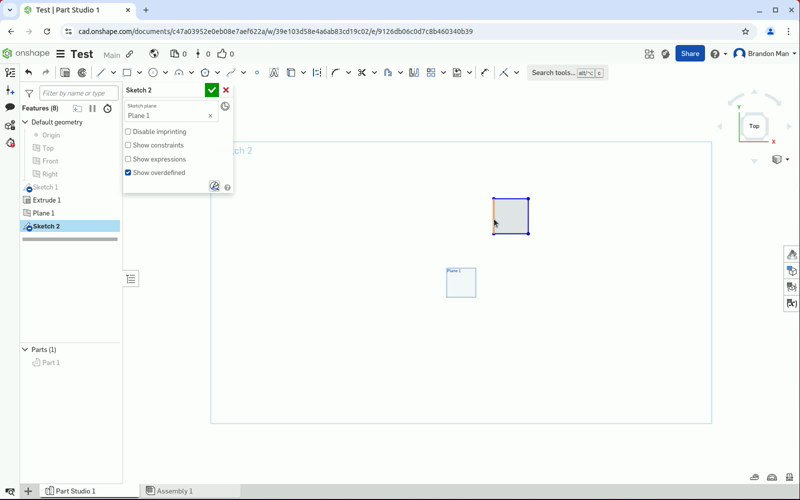
scroll(6)
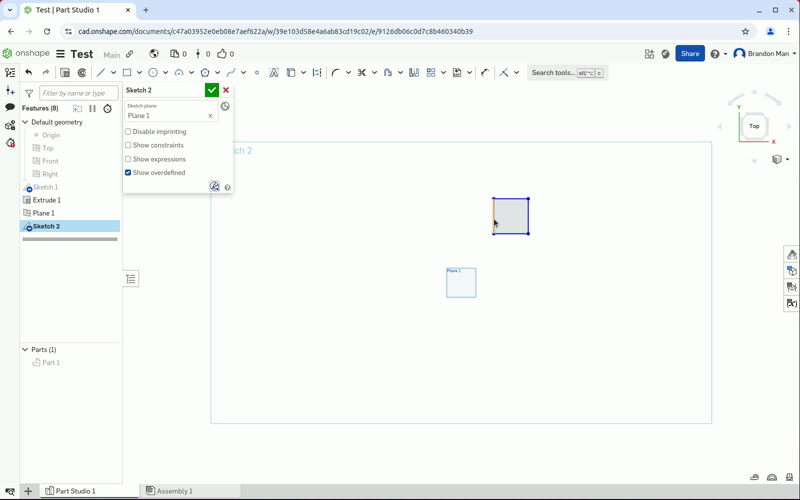
scroll(6)
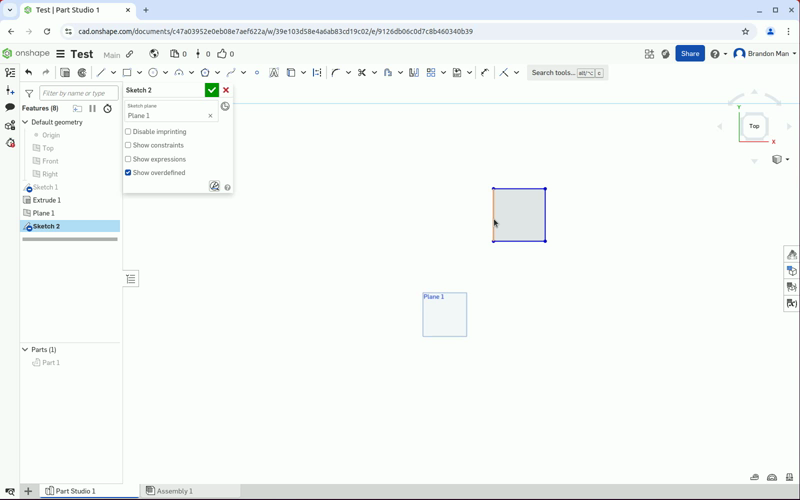
scroll(6)
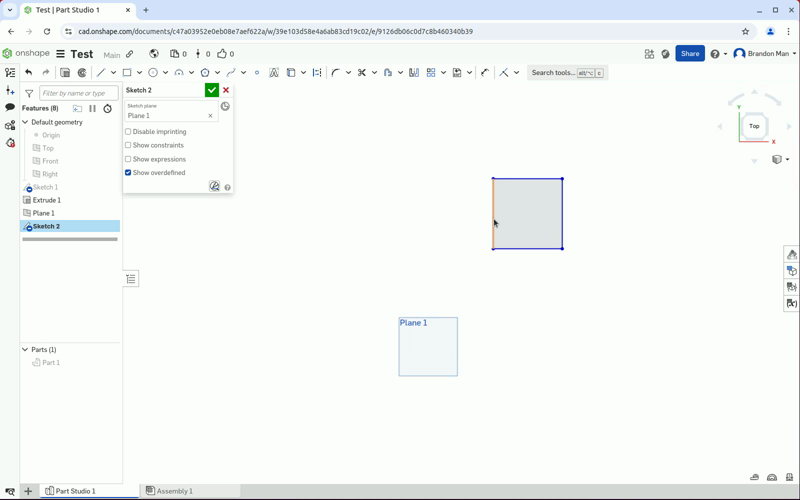
scroll(6)
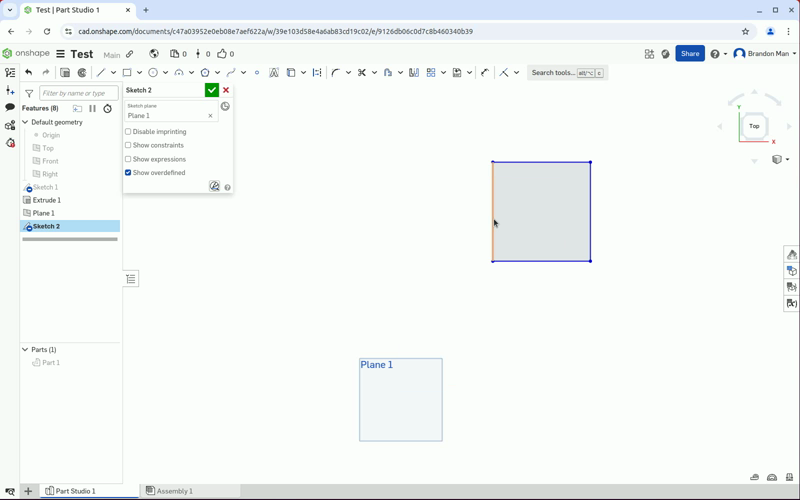
scroll(6)
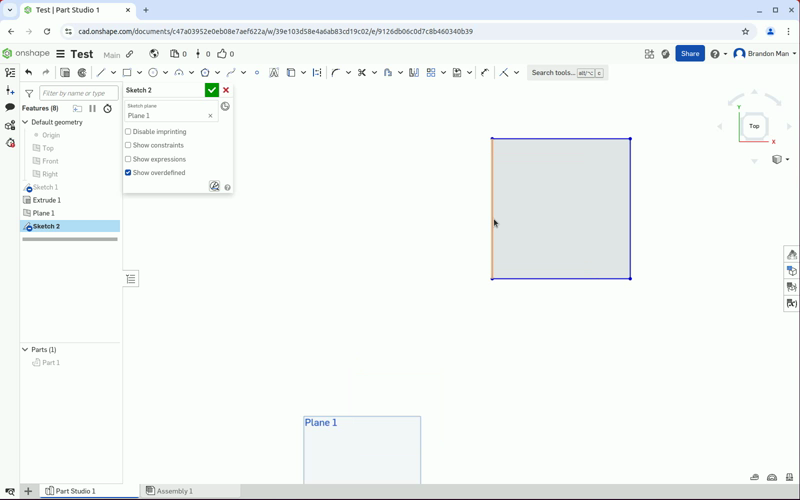
scroll(6)
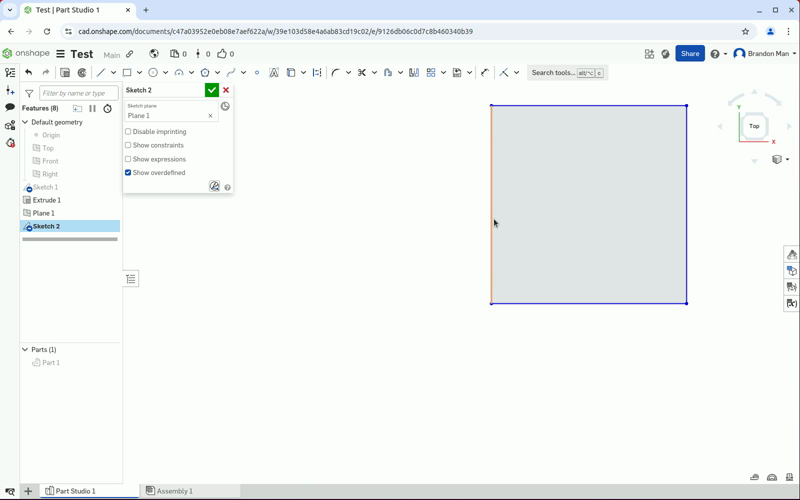
scroll(6)
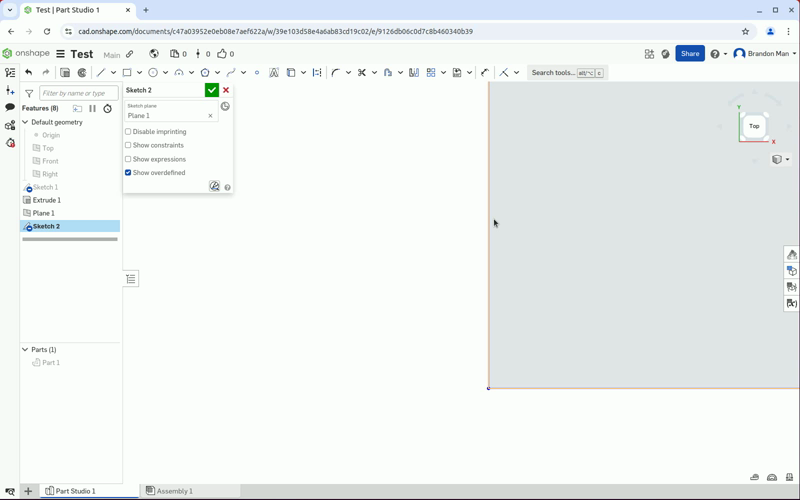
click(494, 218)
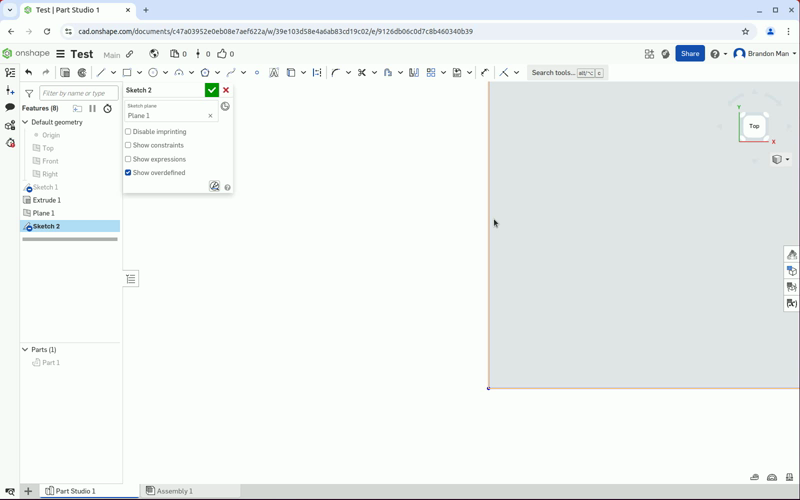
scroll(-6)
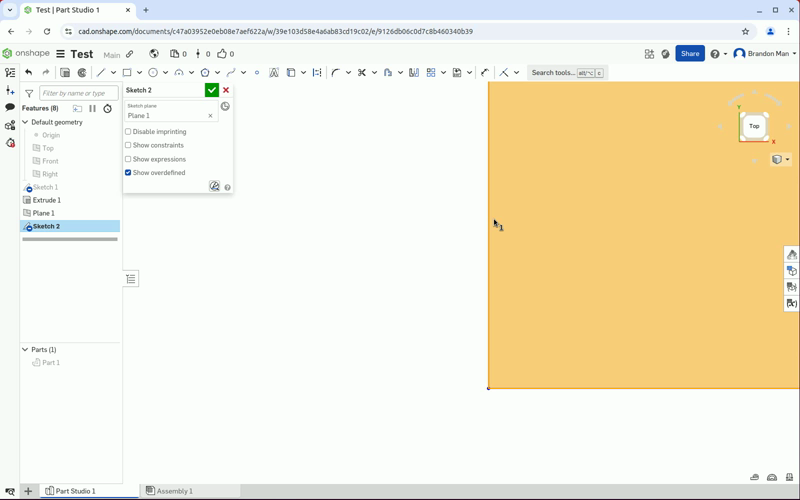
scroll(-6)
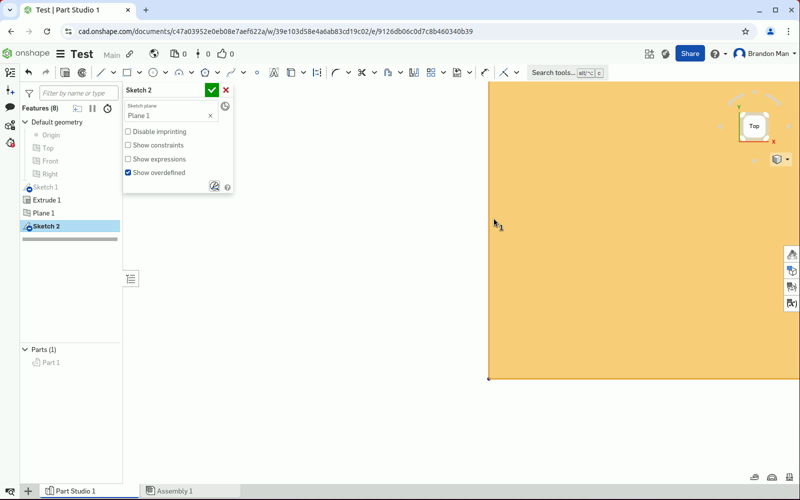
scroll(-6)
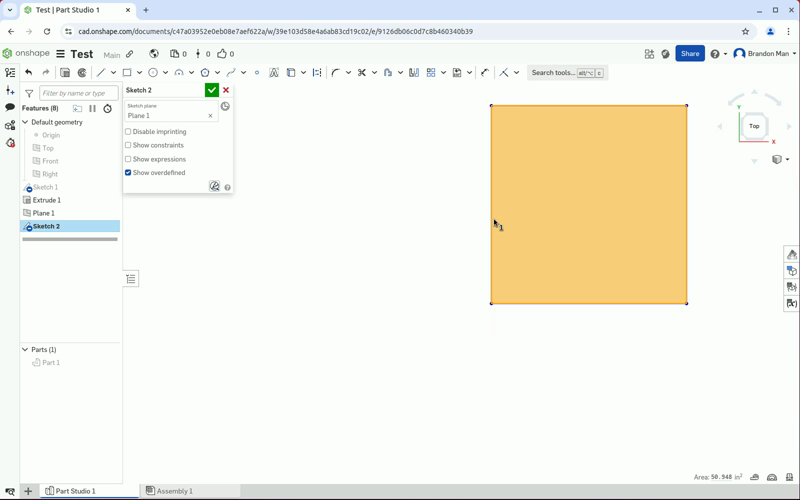
scroll(-6)
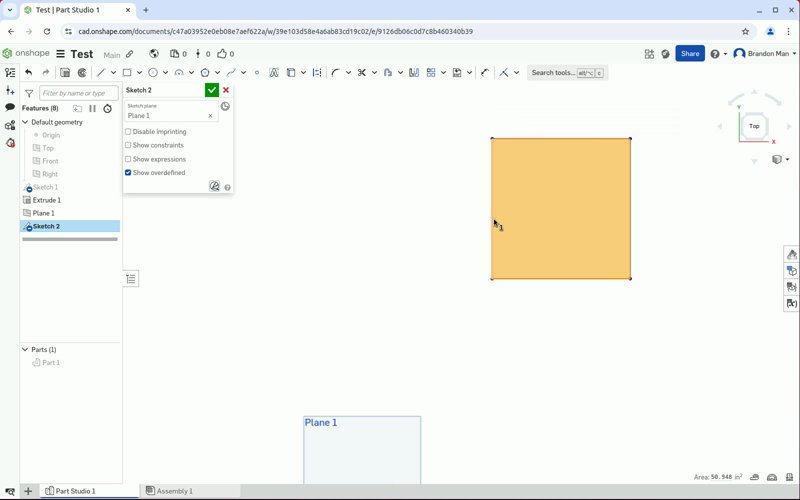
scroll(-6)
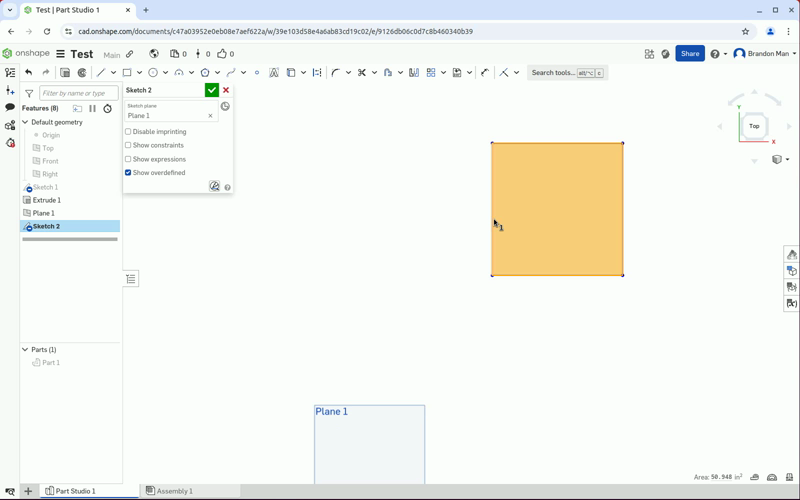
scroll(-6)
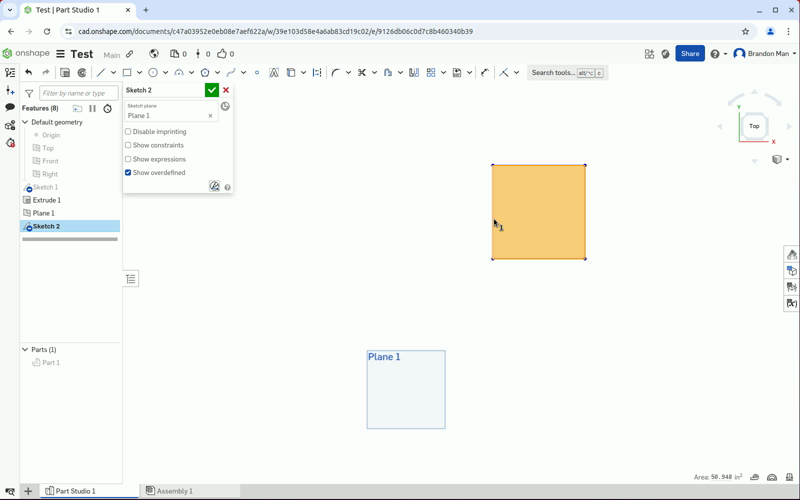
scroll(-6)
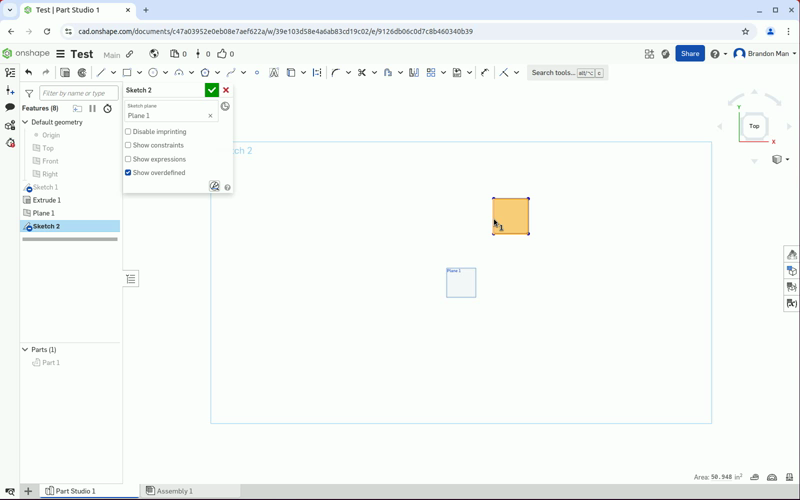
mouse_move(73, 352)
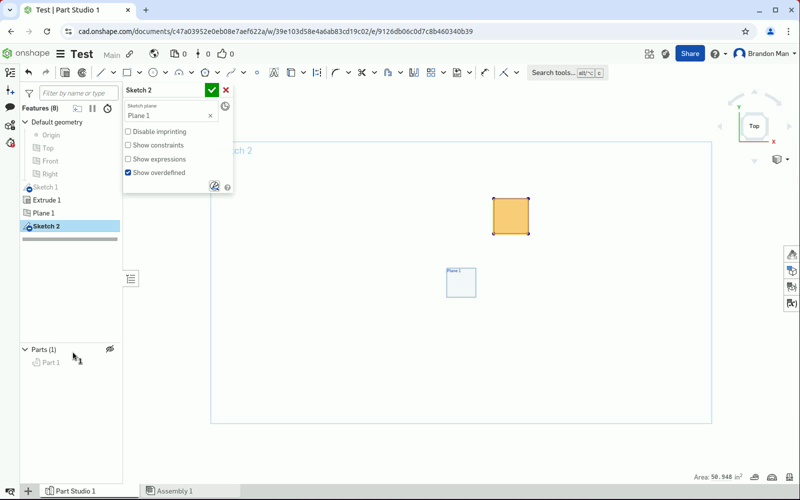
key(shift+y)
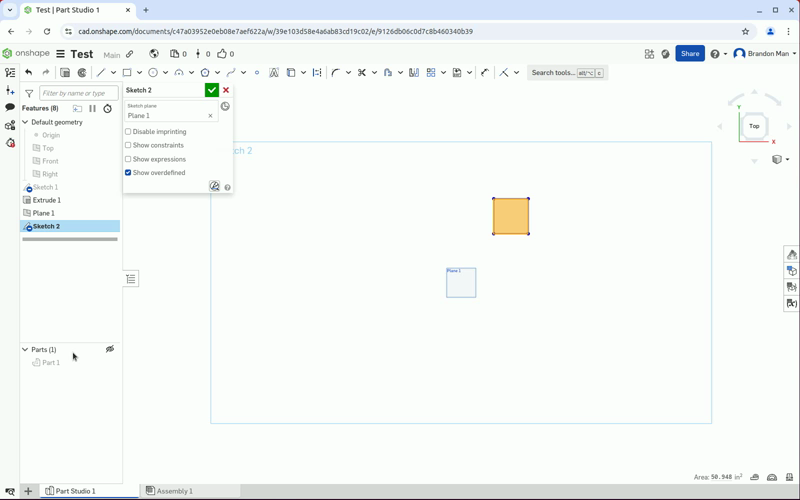
key(shift+e)
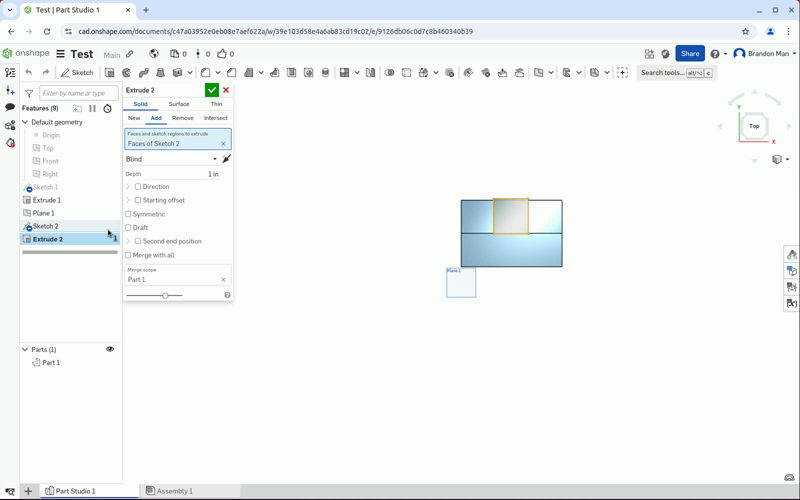
mouse_move(143, 106)
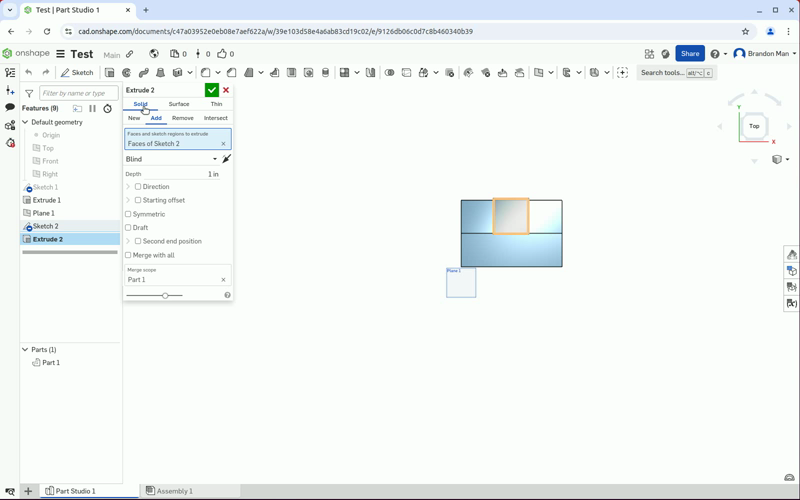
click(143, 106)
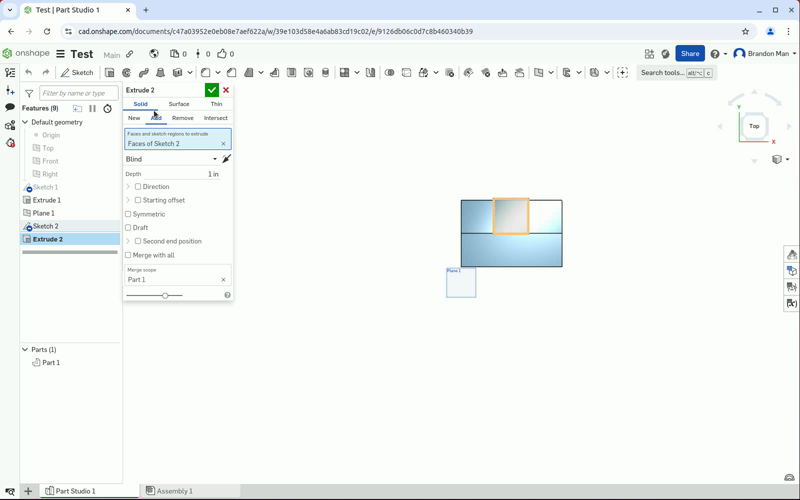
mouse_move(186, 120)
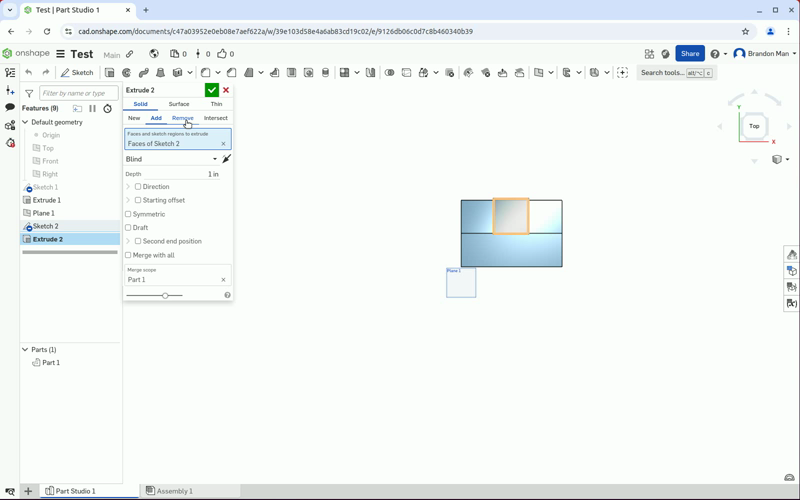
click(186, 120)
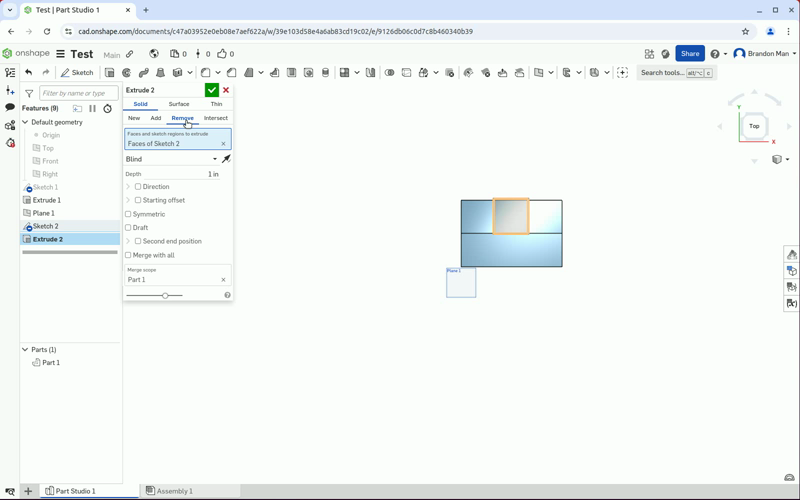
key(tab, 4)
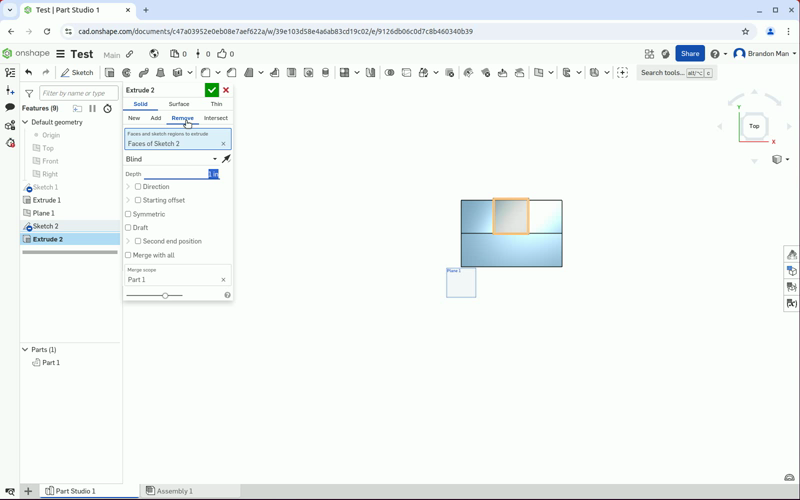
text(3.37)
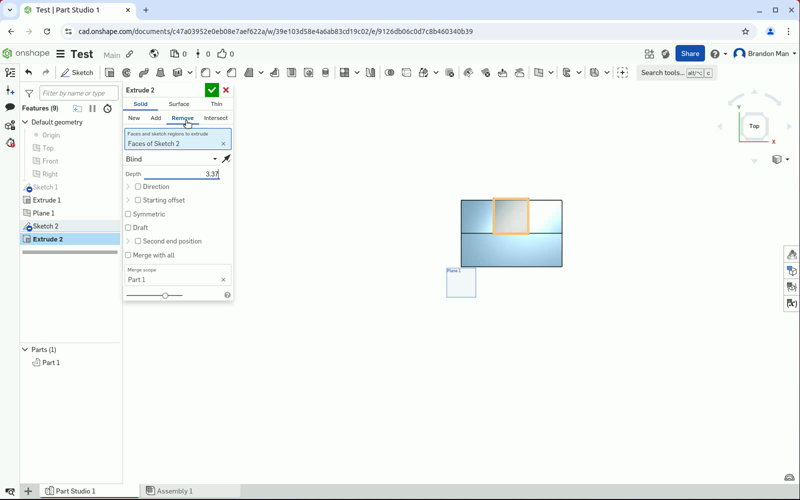
key(tab, 6)
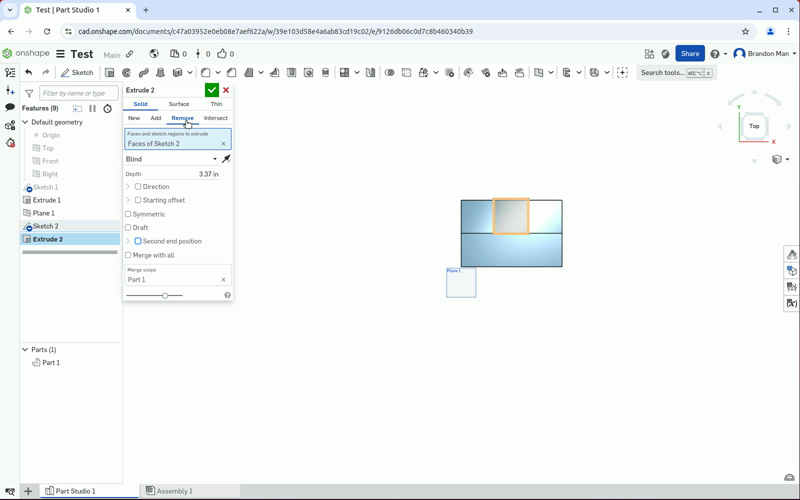
key(space)
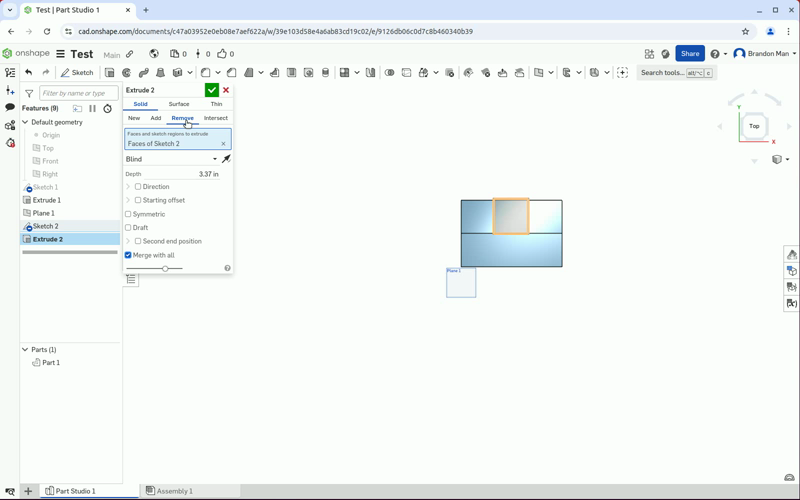
key(enter)
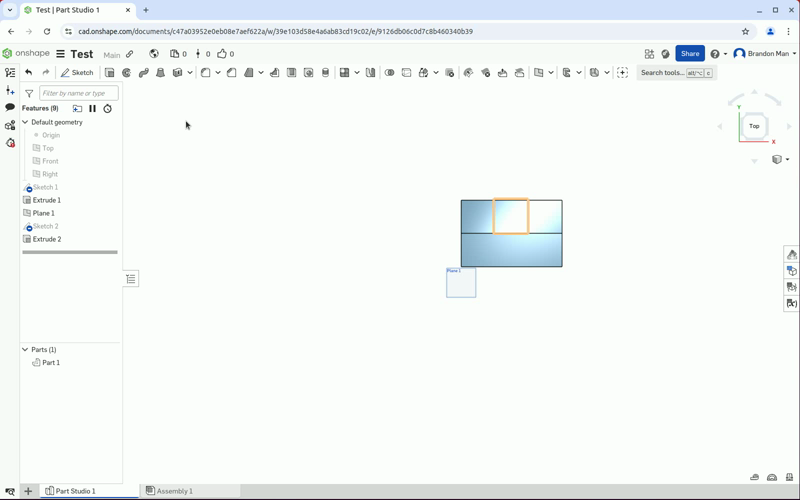
key(shift+h)
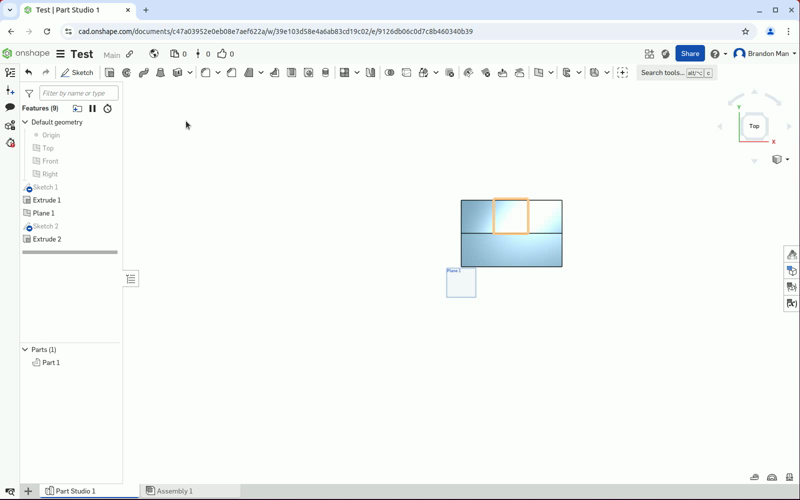
key(shift+h)
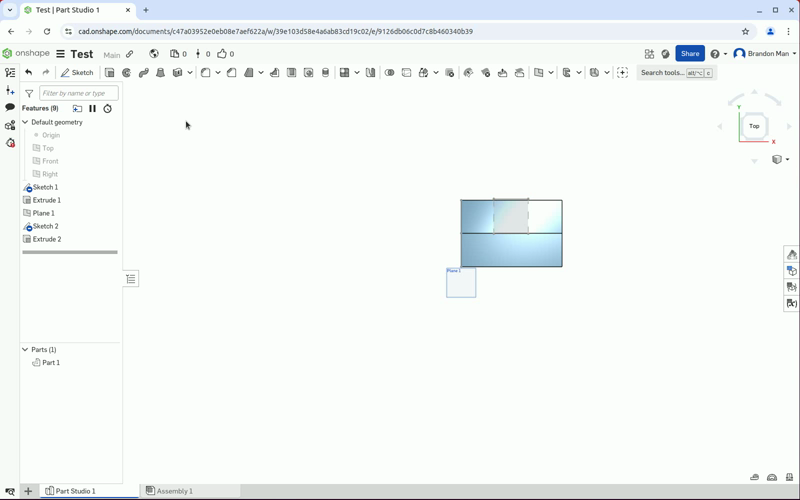
key(shift+7)
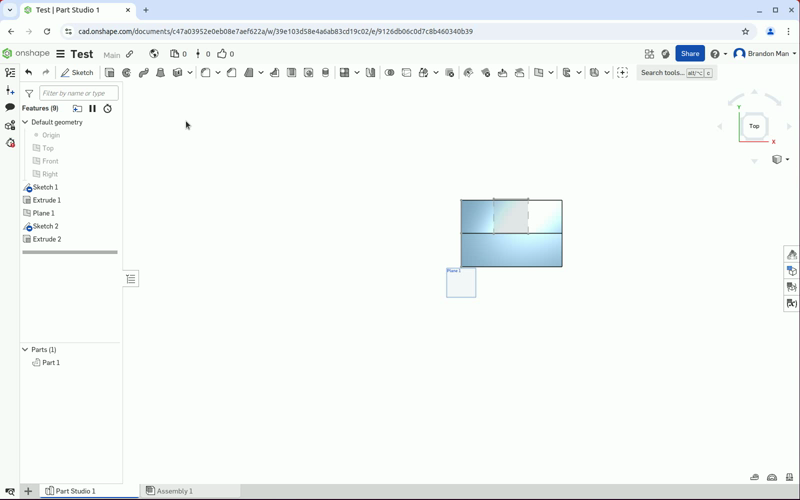
key(up, 3)
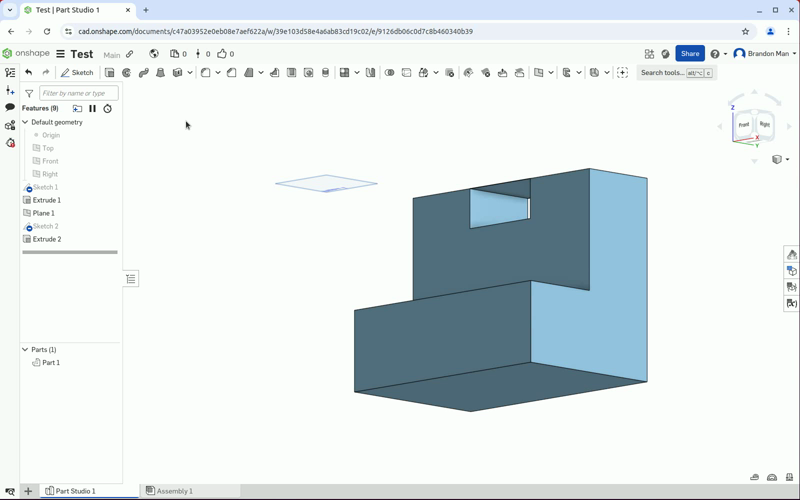
key(left, 3)
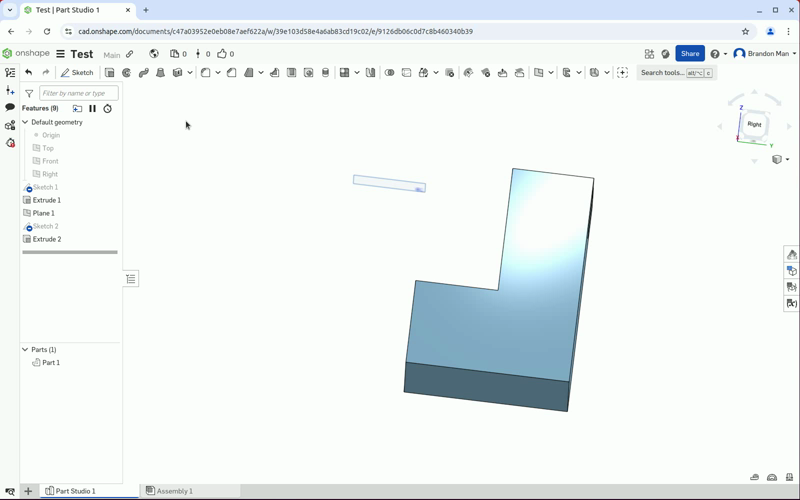
key(right, 3)
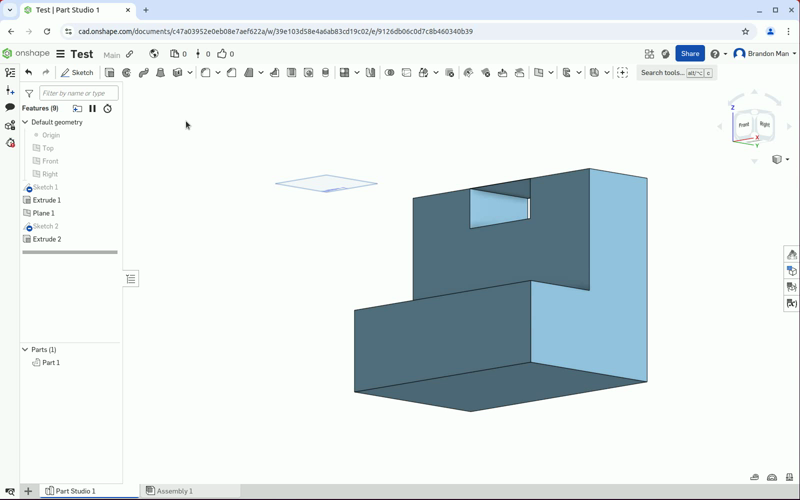
key(down, 3)
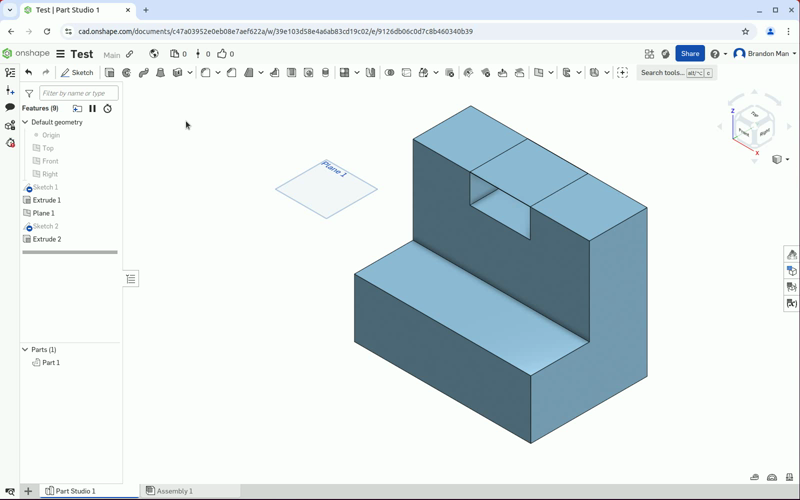
mouse_move(73, 189)
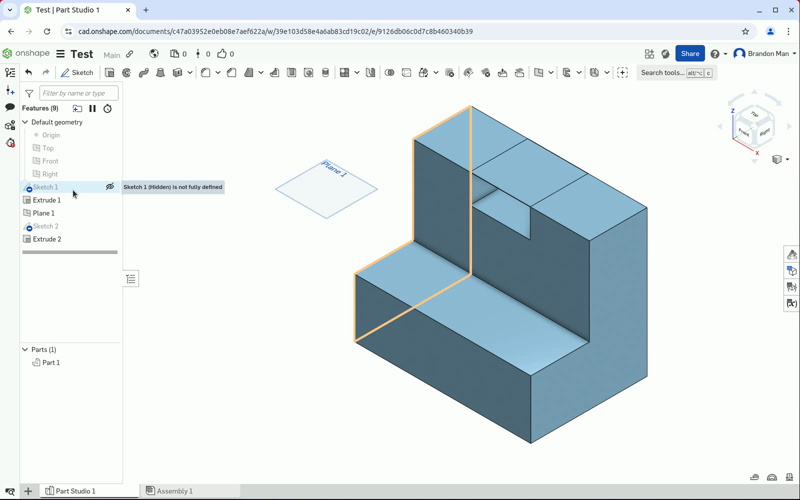
click(73, 189)